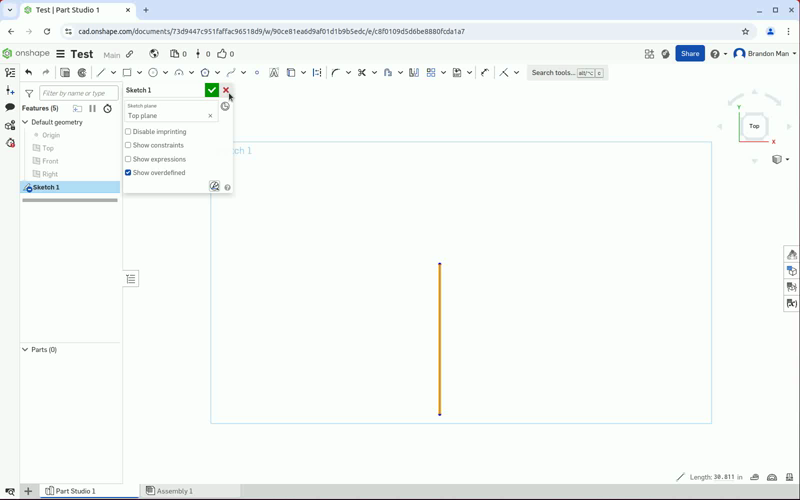
key(shift+h)
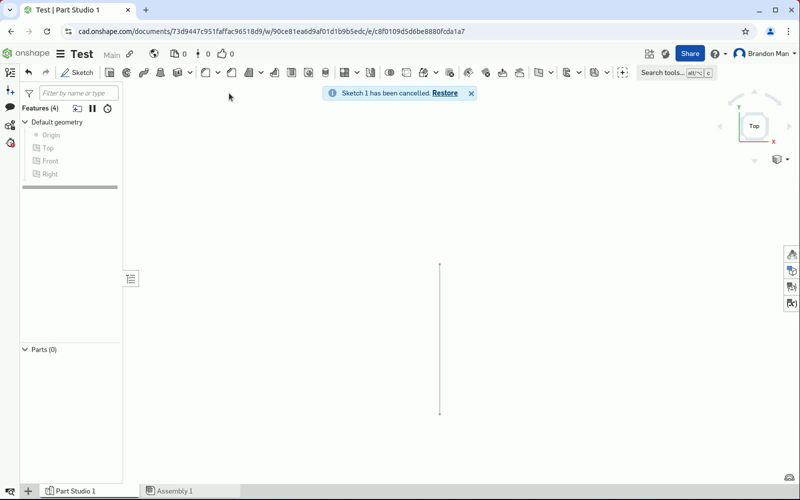
mouse_move(73, 352)
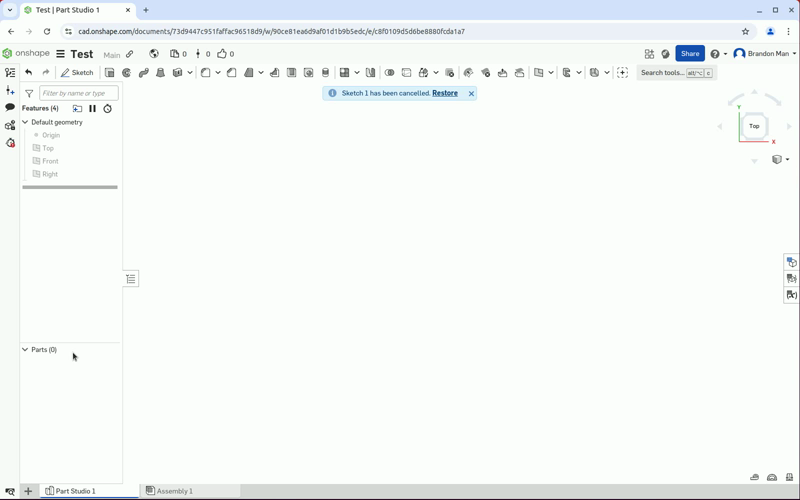
key(y)
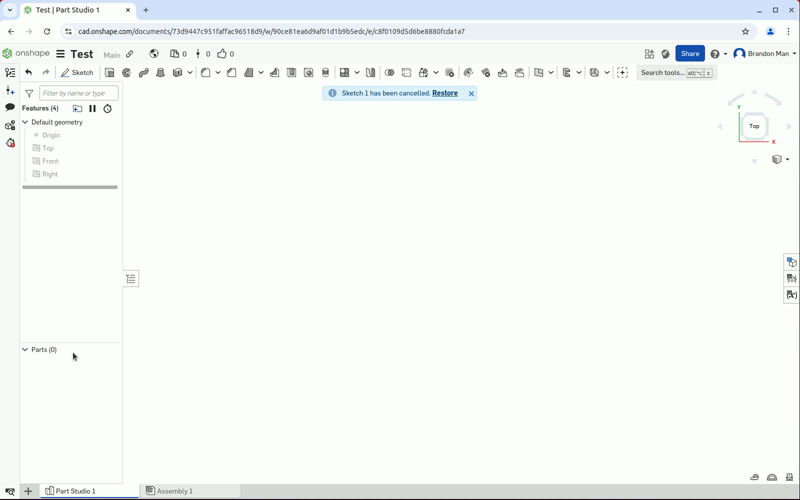
key(shift+p)
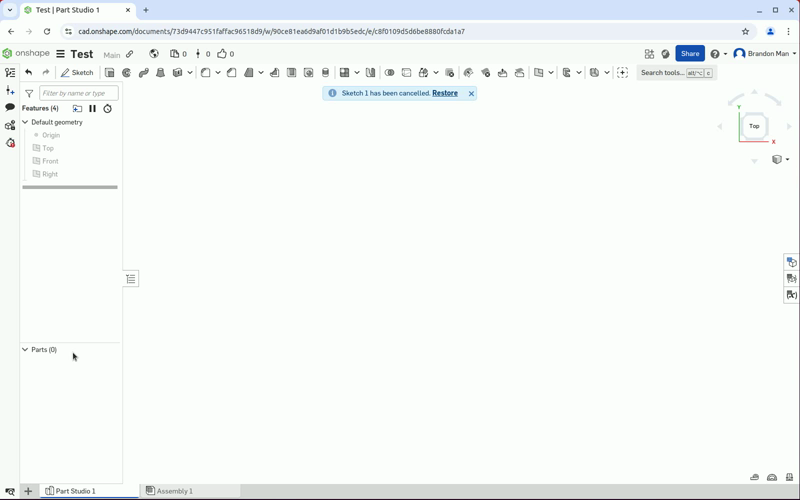
key(space)
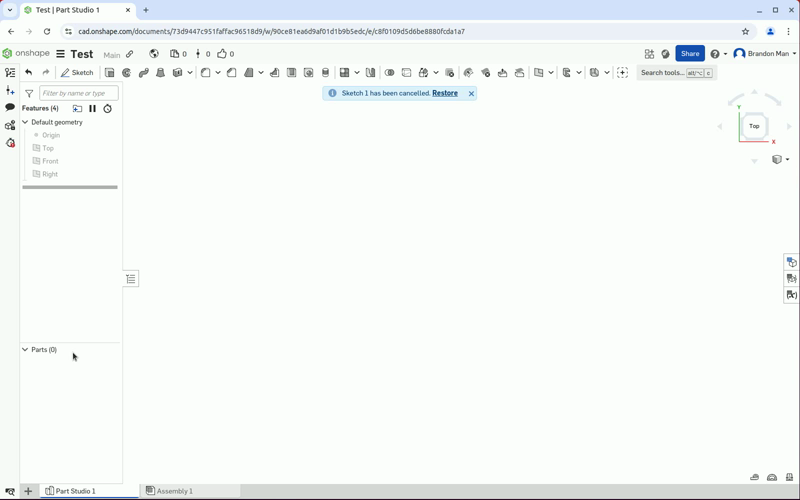
key_down(shift)
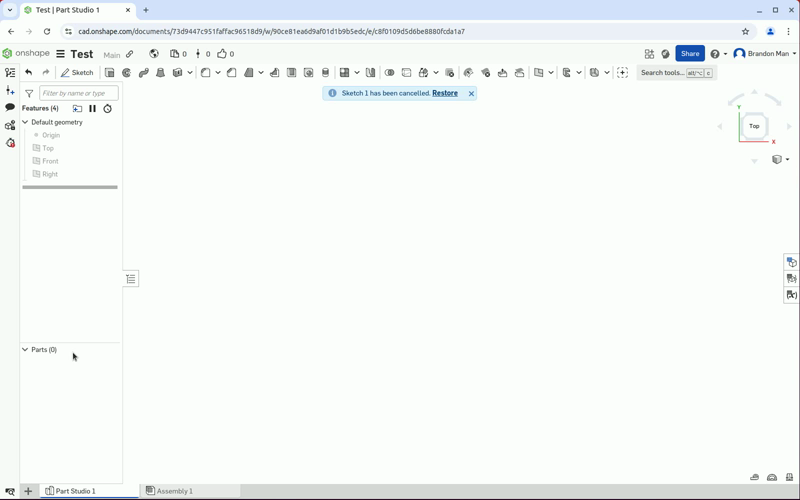
key(up)
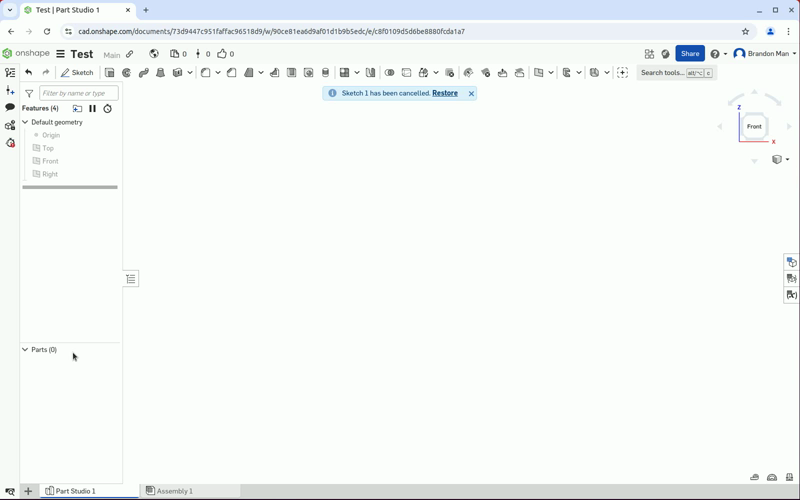
key_up(shift)
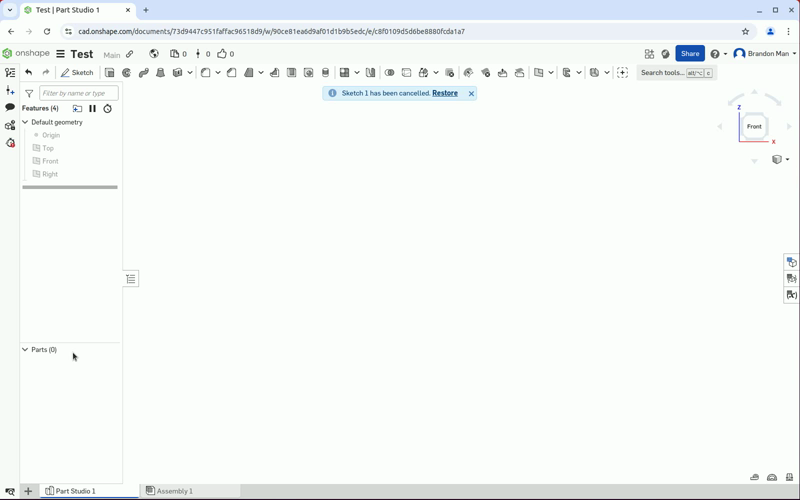
mouse_move(73, 352)
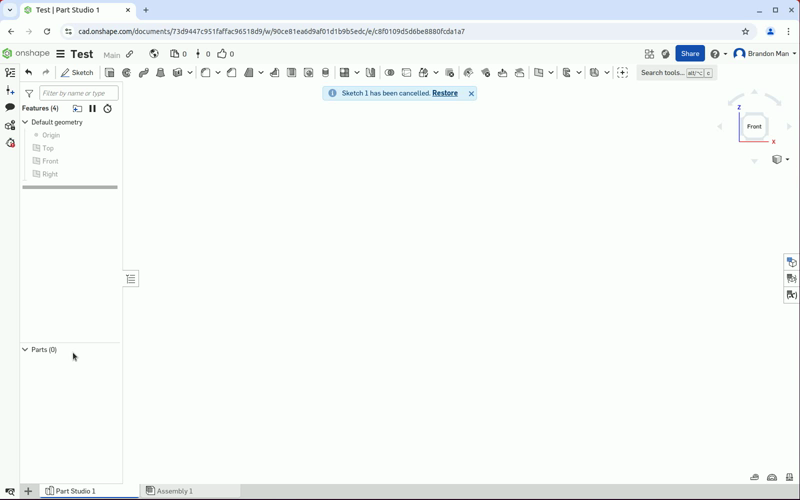
key(shift+y)
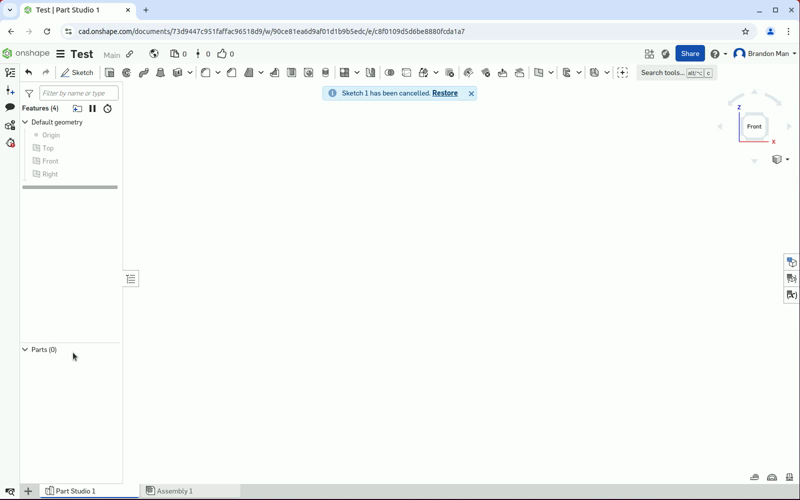
key(shift+s)
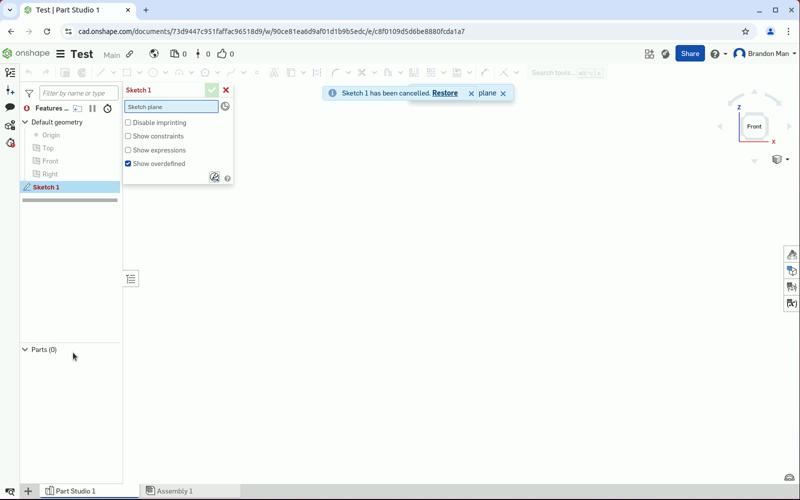
mouse_move(73, 163)
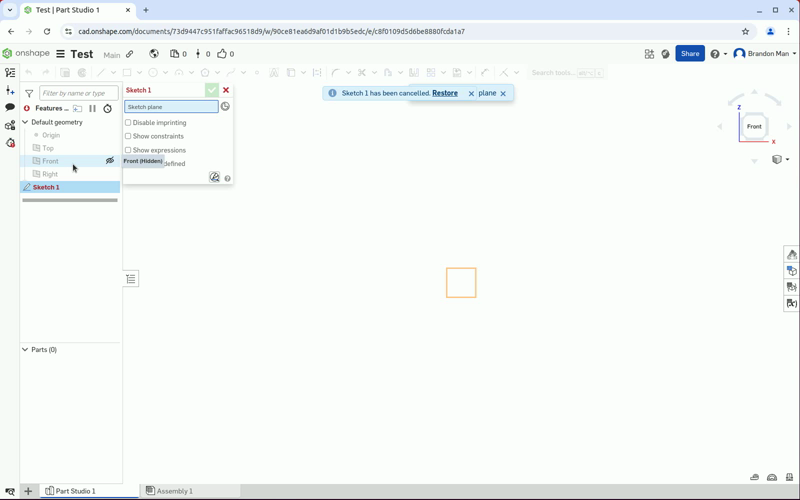
click(73, 163)
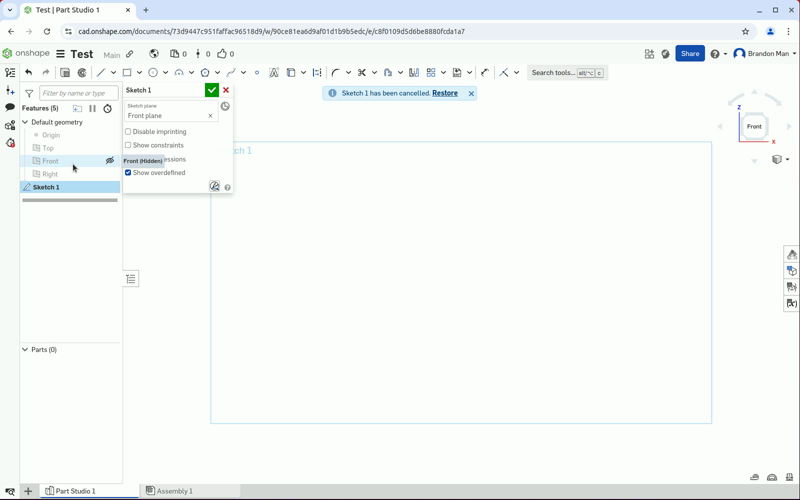
mouse_move(73, 352)
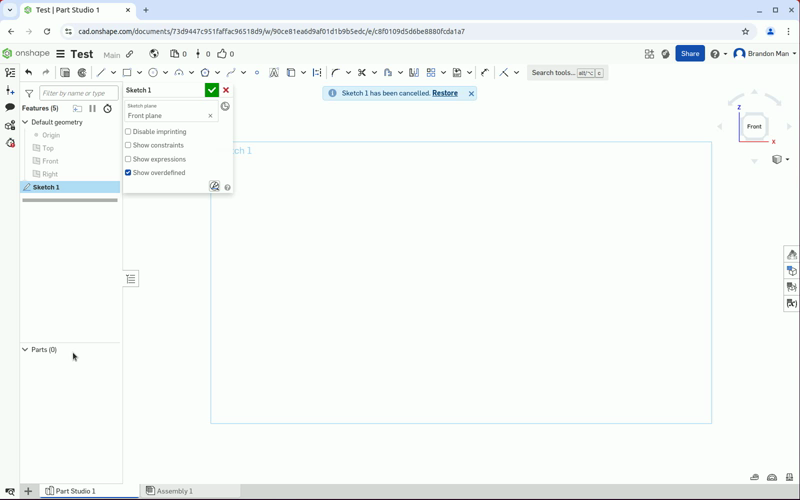
key(y)
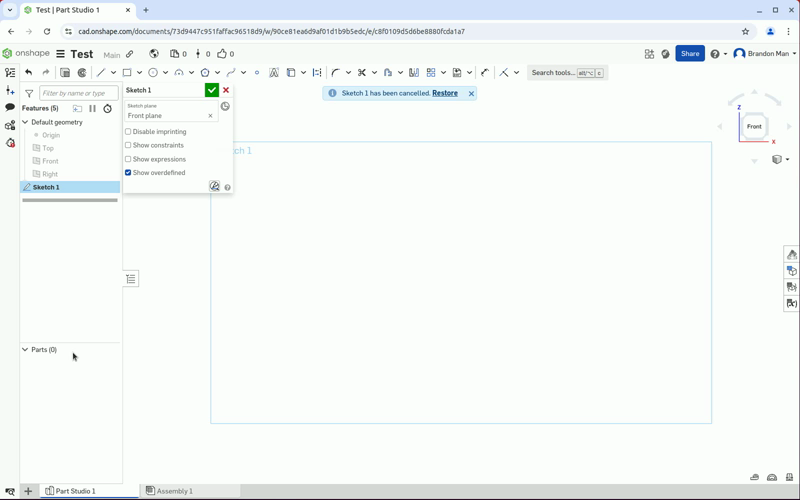
key(c)
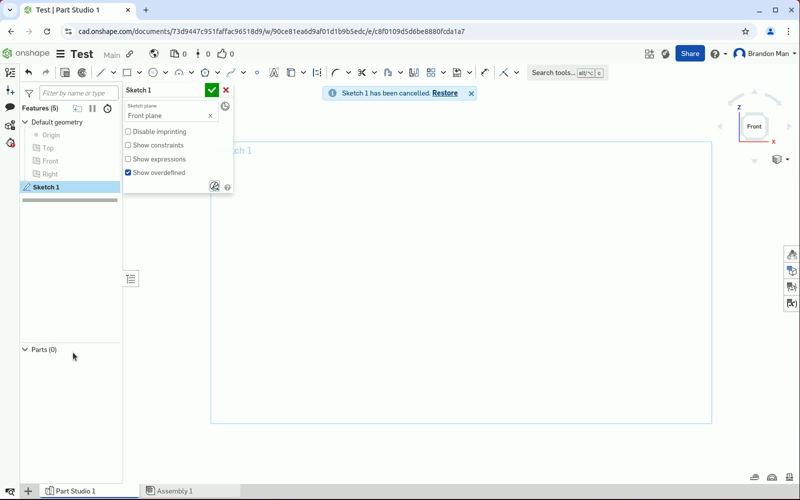
key_down(shift)
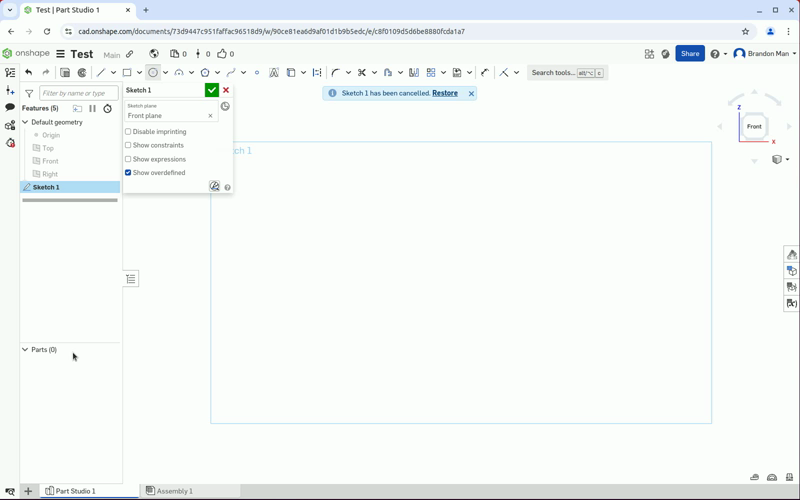
mouse_move(377, 282)
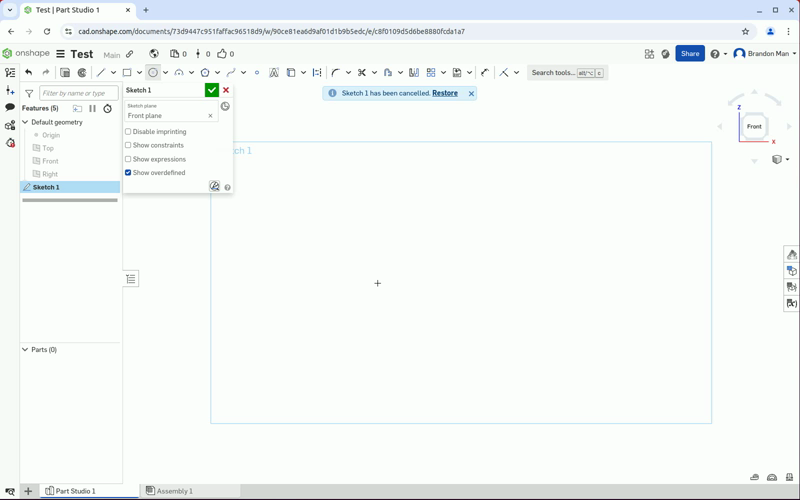
click(377, 282)
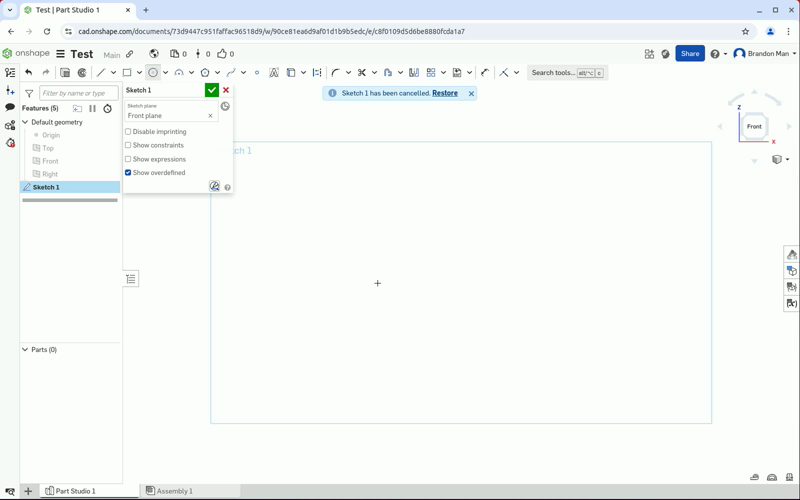
key_up(shift)
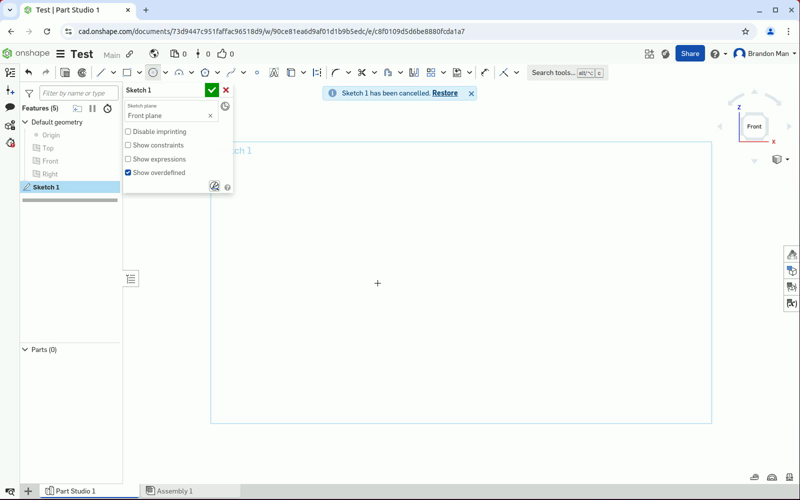
mouse_move(404, 282)
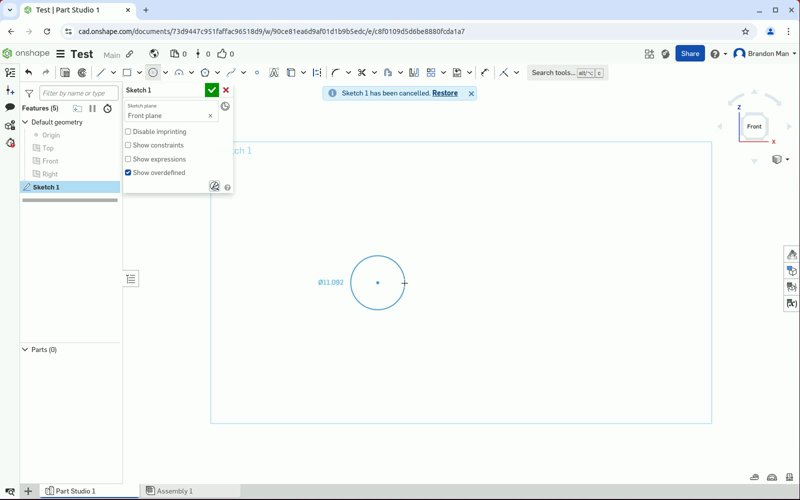
click(404, 282)
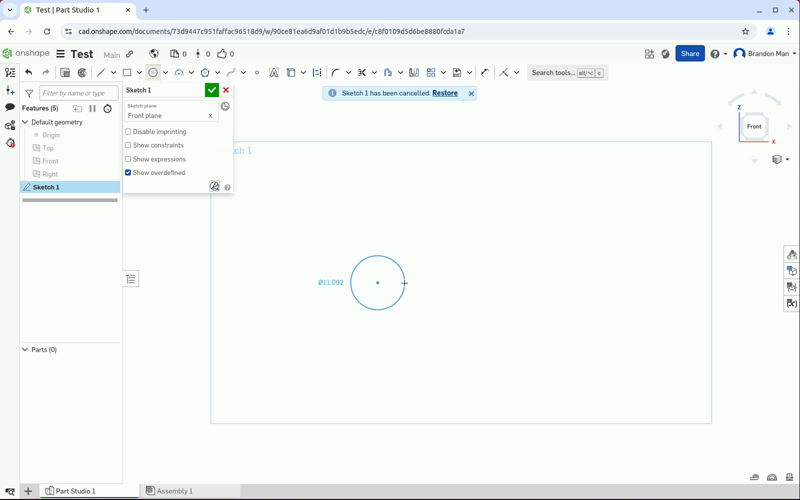
key(esc)
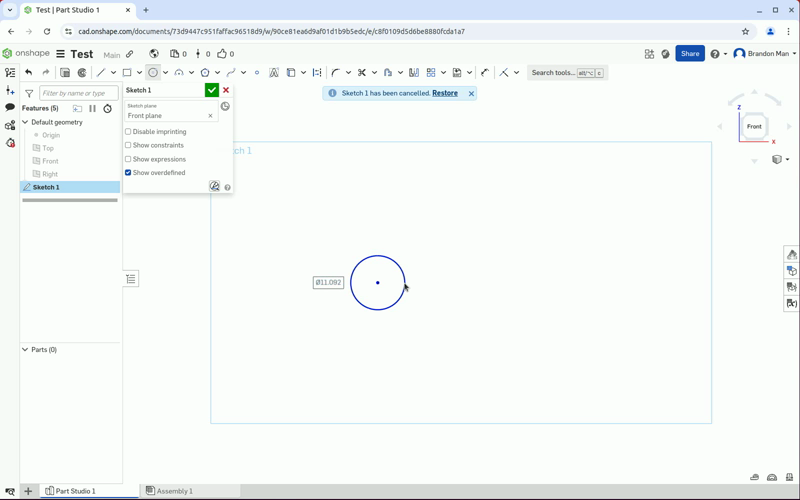
mouse_move(386, 278)
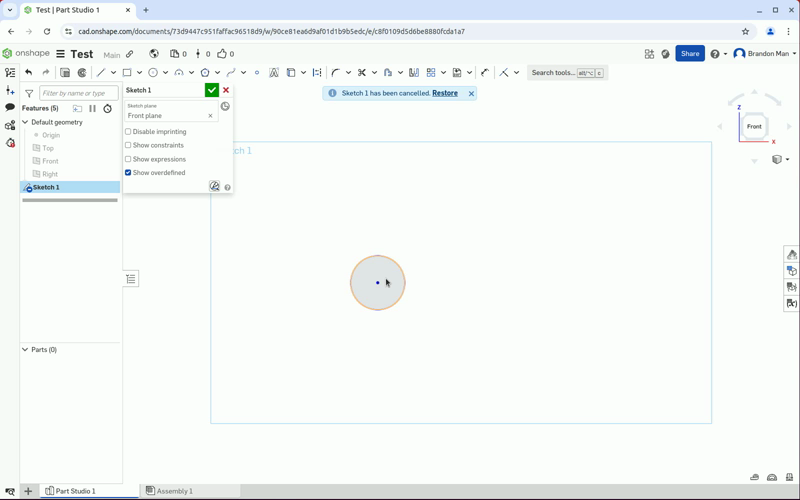
click(386, 278)
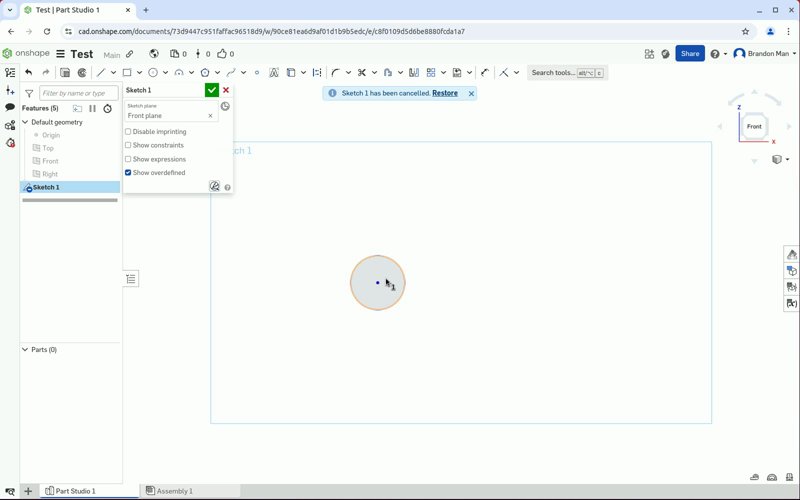
mouse_move(73, 352)
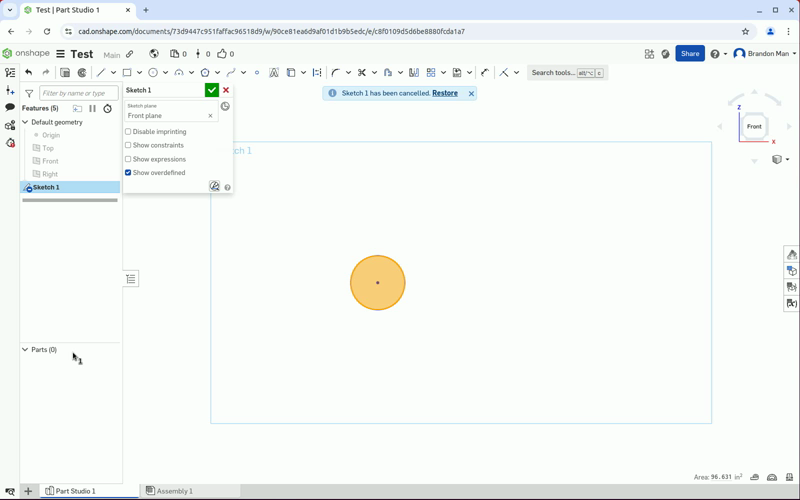
key(shift+y)
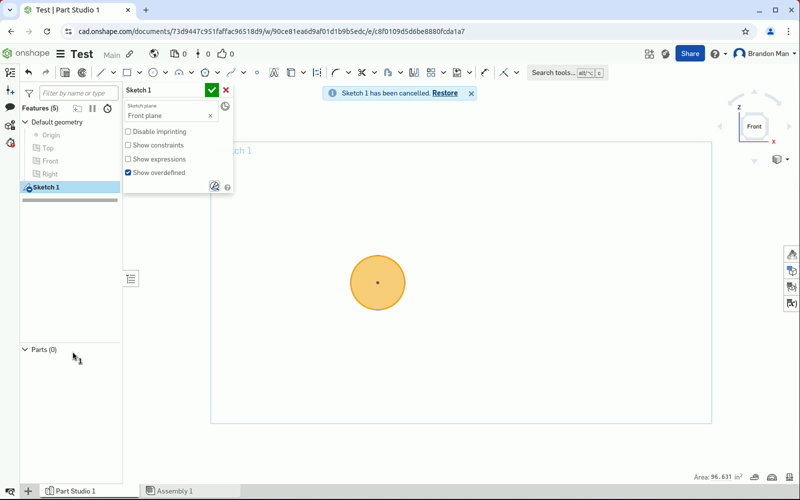
key(shift+e)
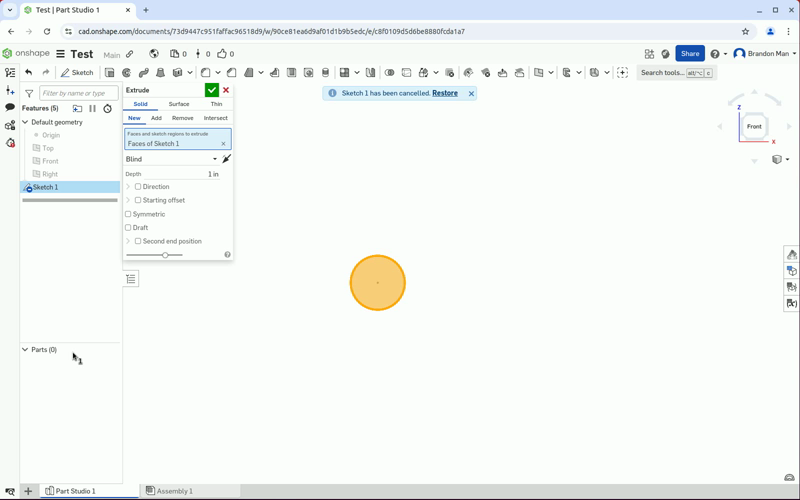
mouse_move(143, 106)
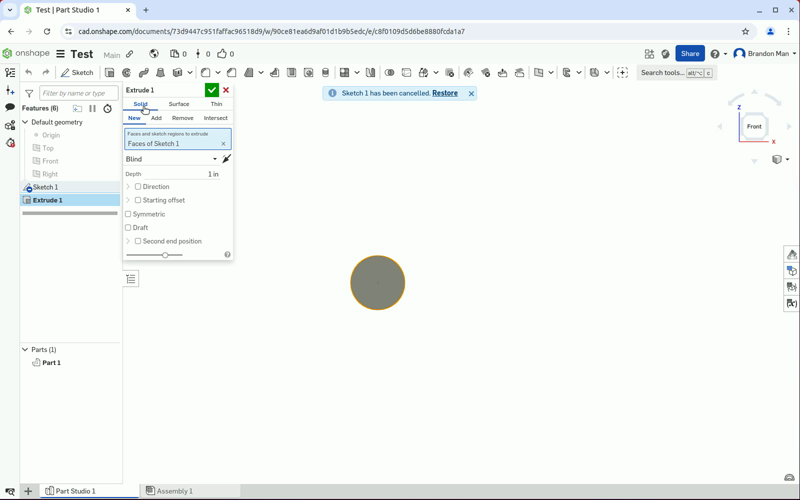
click(143, 106)
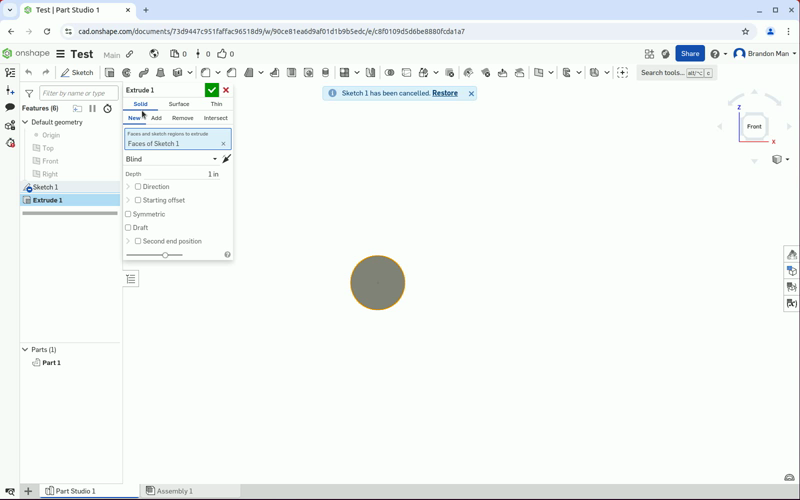
mouse_move(137, 120)
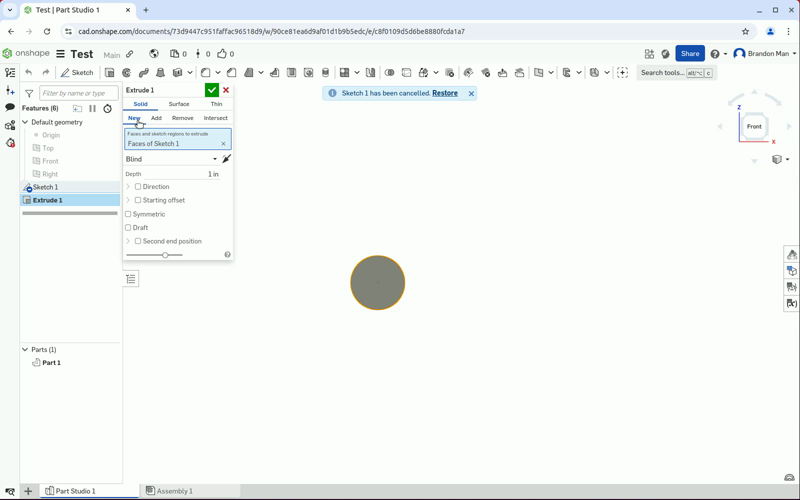
click(137, 120)
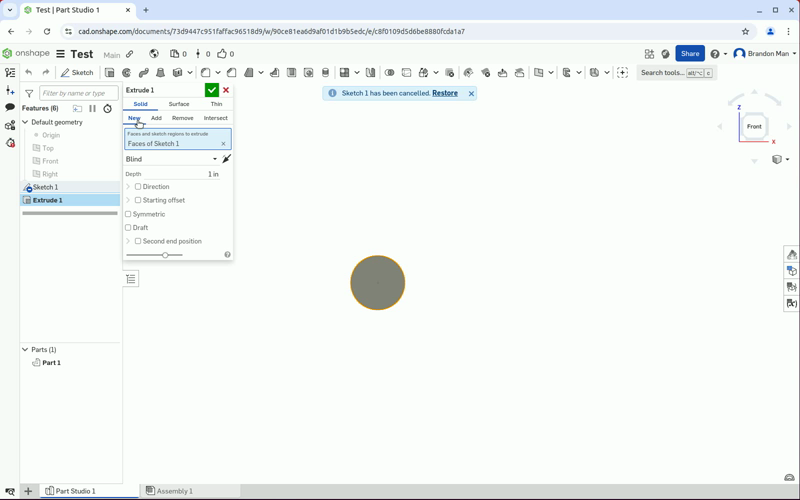
key(tab, 4)
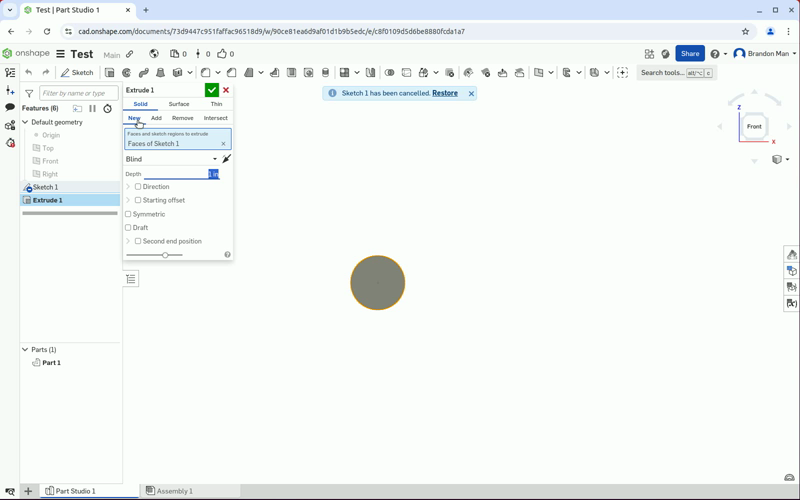
text(15.646)
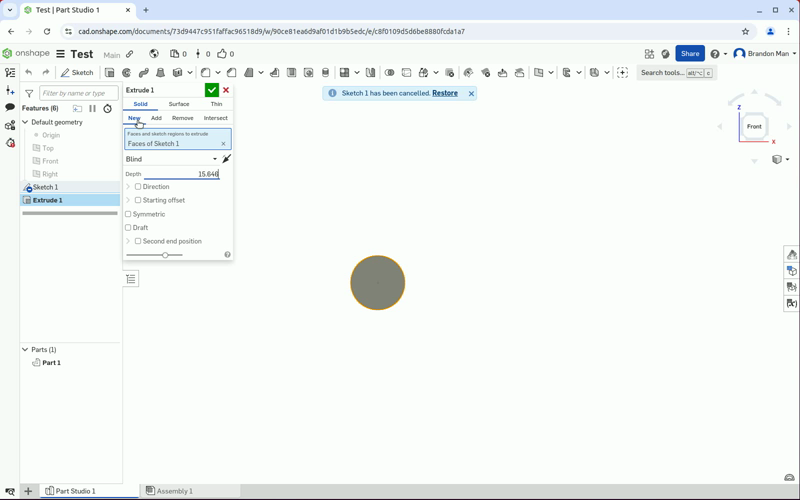
key(enter)
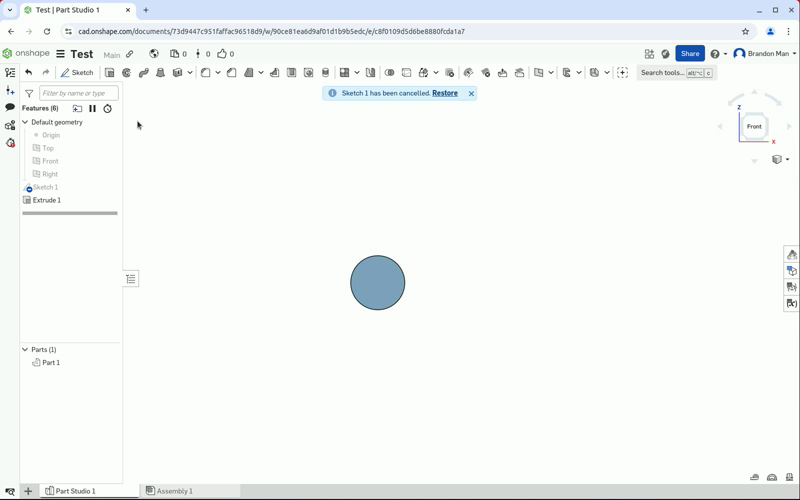
key(shift+h)
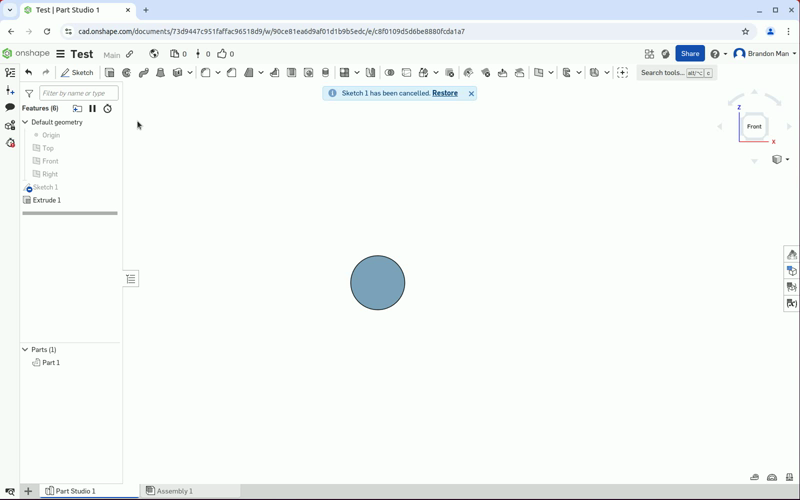
key(shift+h)
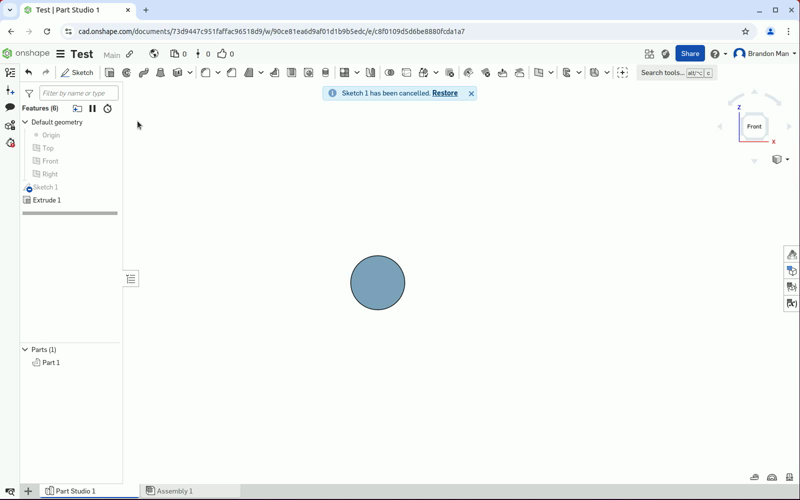
mouse_move(73, 189)
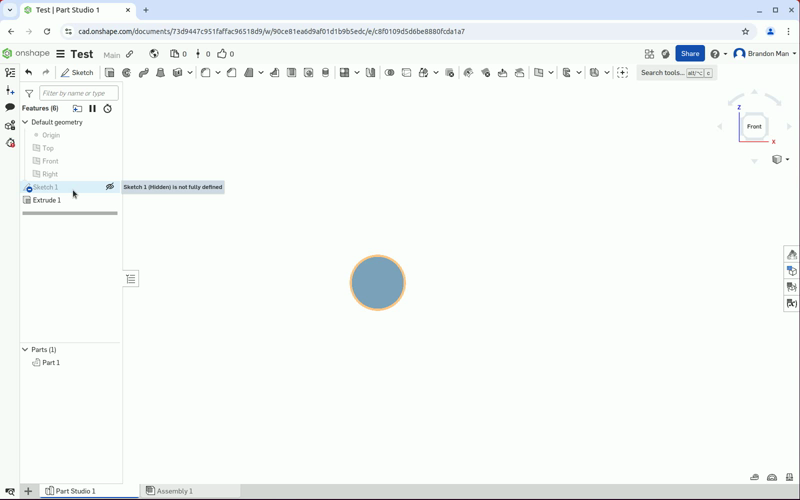
click(73, 189)
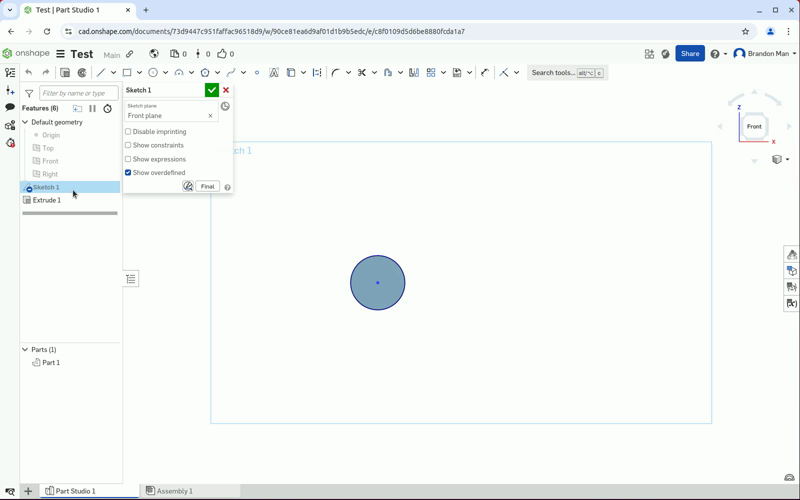
mouse_move(229, 92)
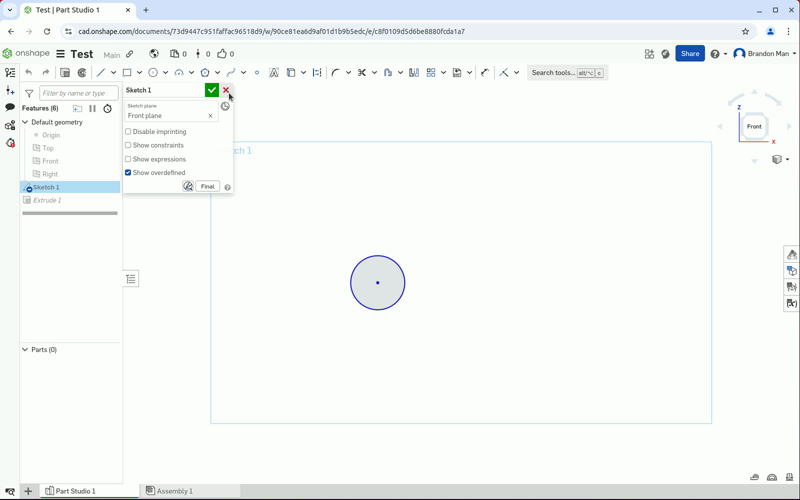
click(229, 92)
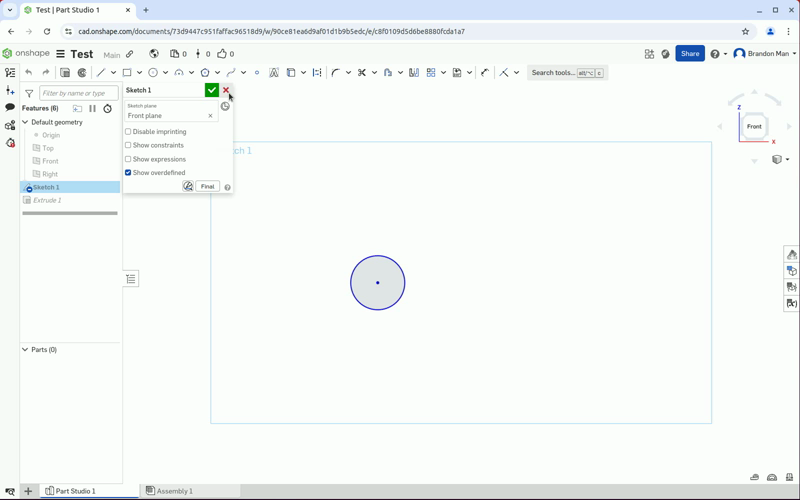
key(shift+s)
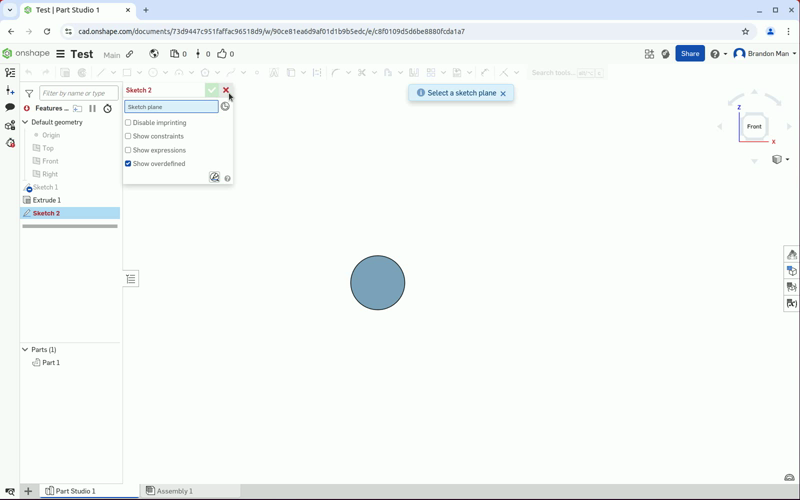
mouse_move(73, 163)
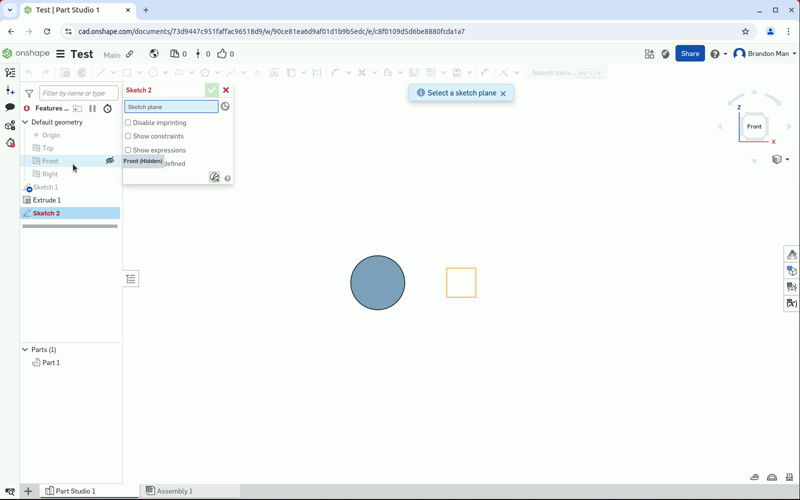
click(73, 163)
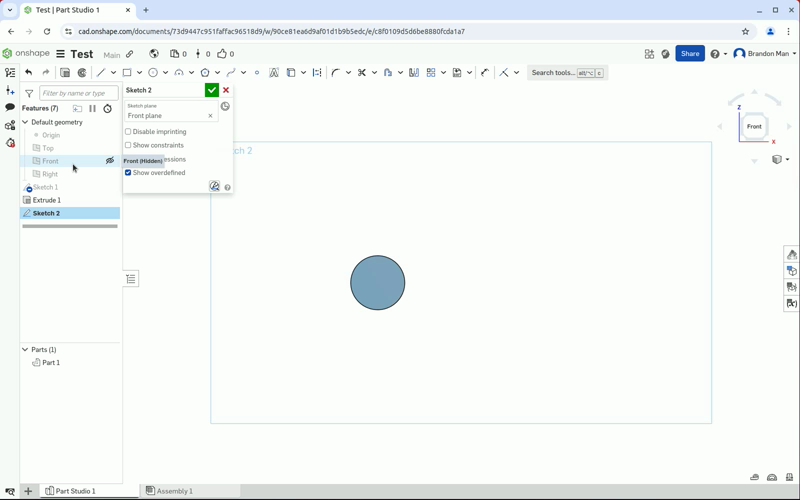
mouse_move(73, 352)
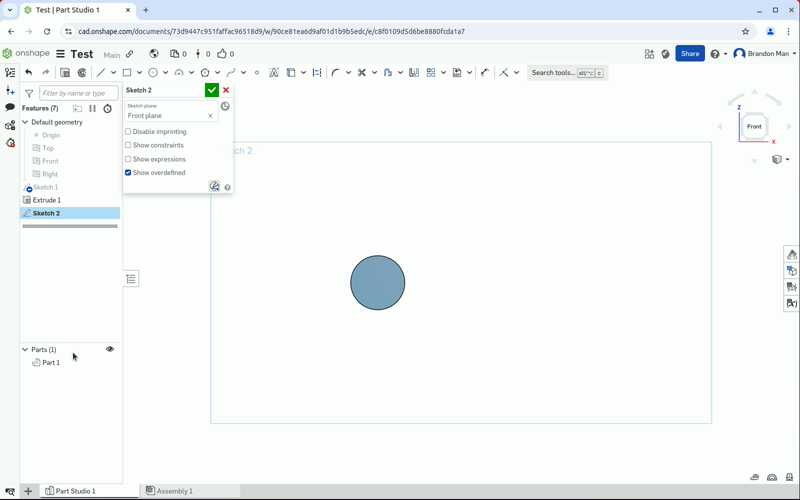
key(y)
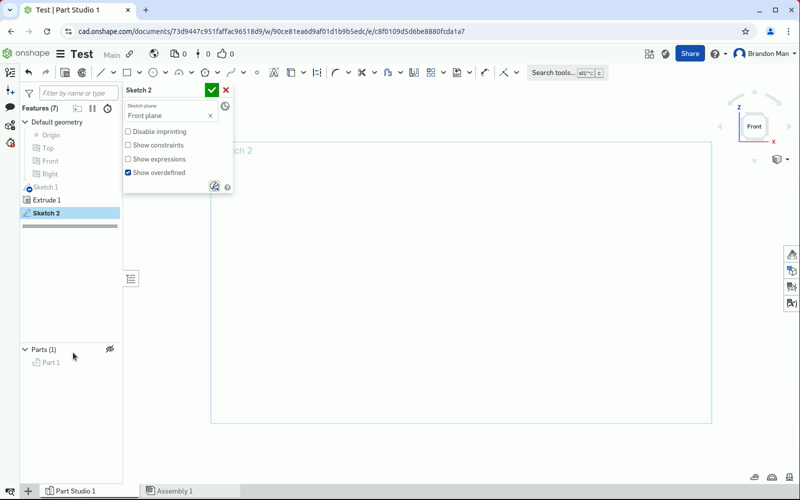
key(c)
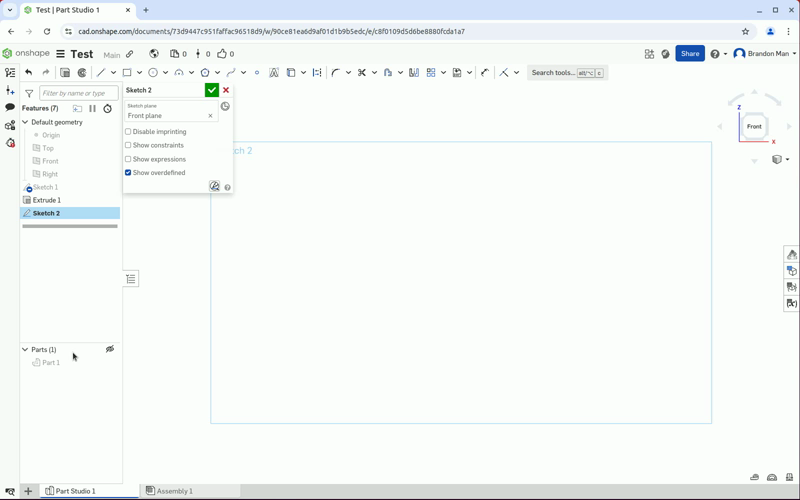
key_down(shift)
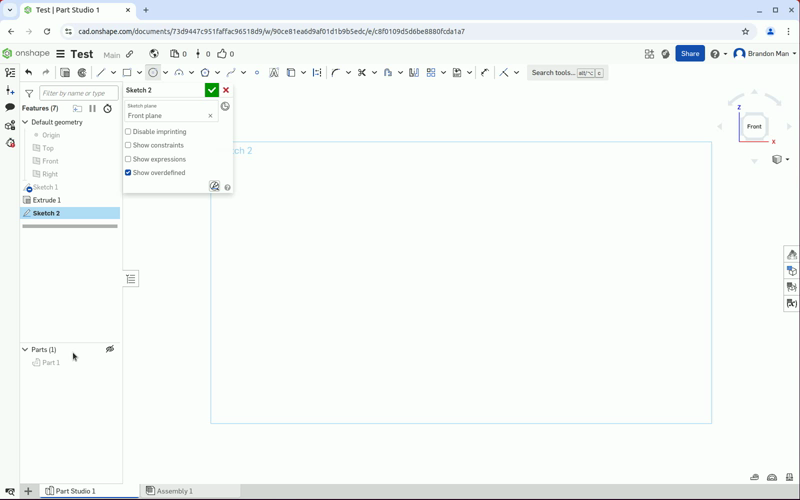
mouse_move(547, 281)
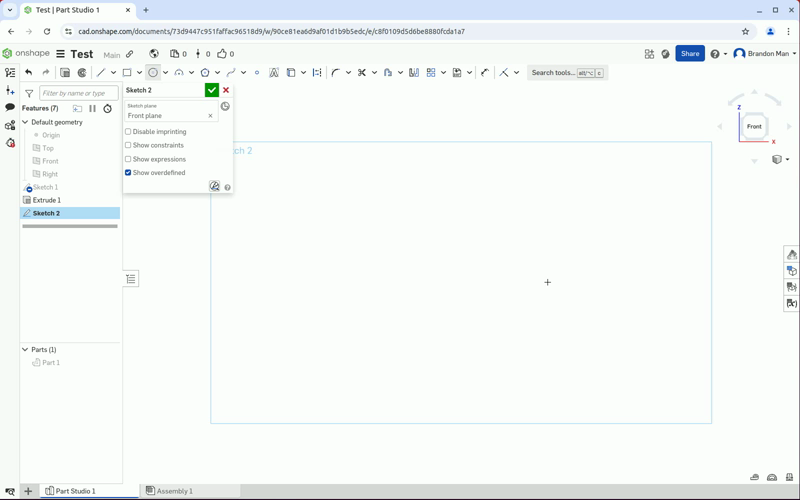
click(547, 281)
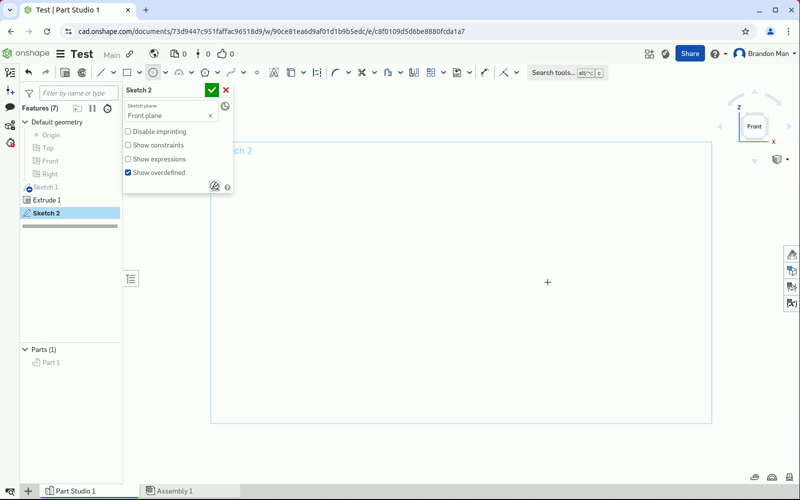
key_up(shift)
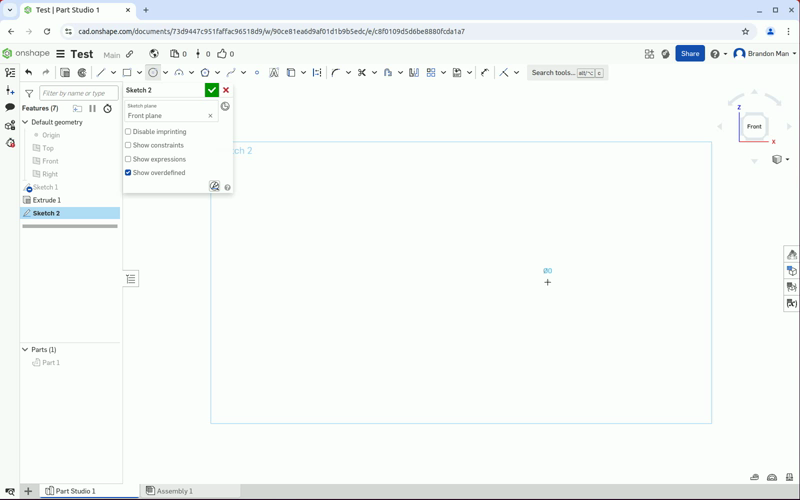
mouse_move(574, 281)
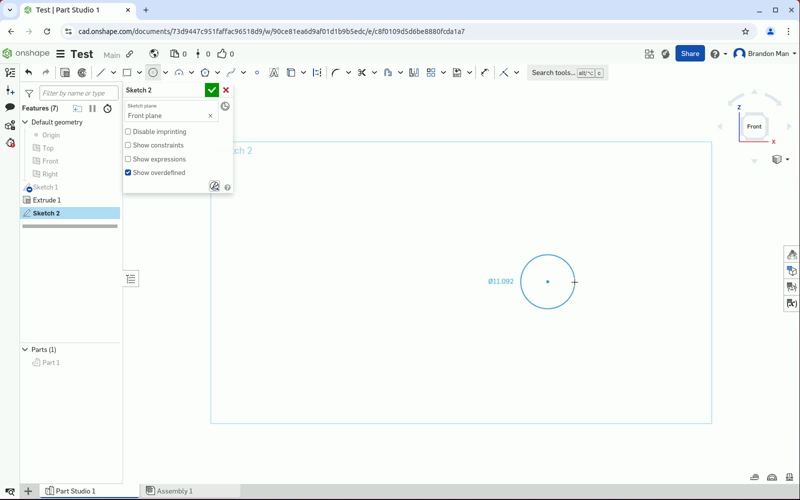
click(574, 281)
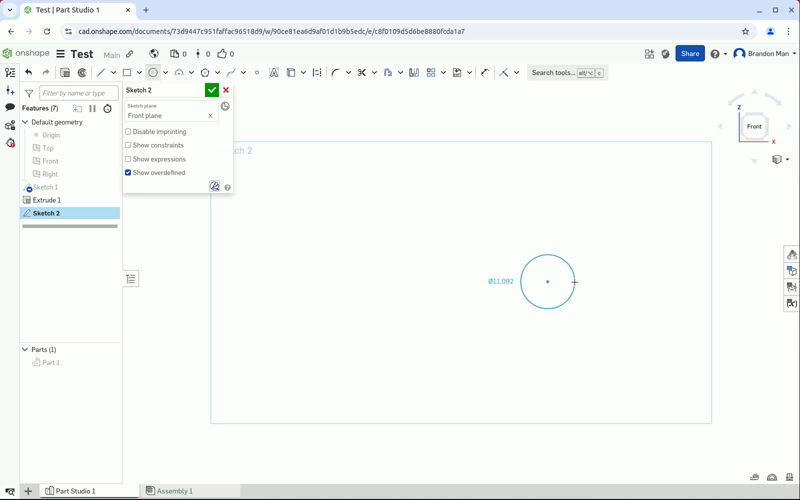
key(esc)
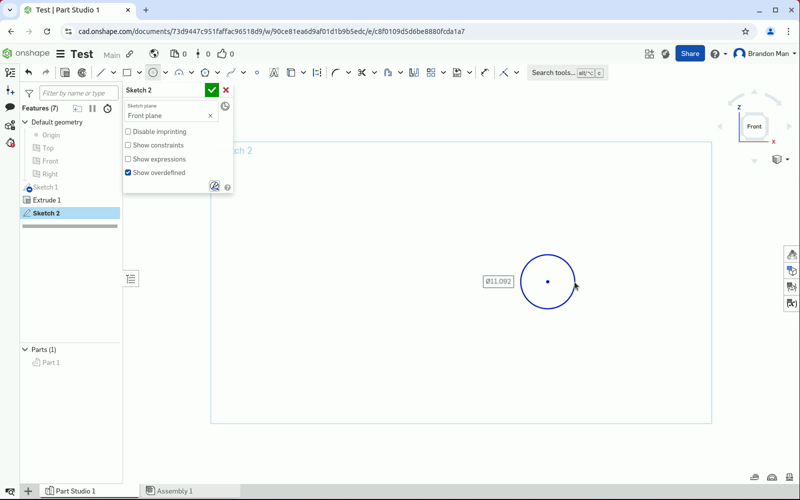
mouse_move(545, 300)
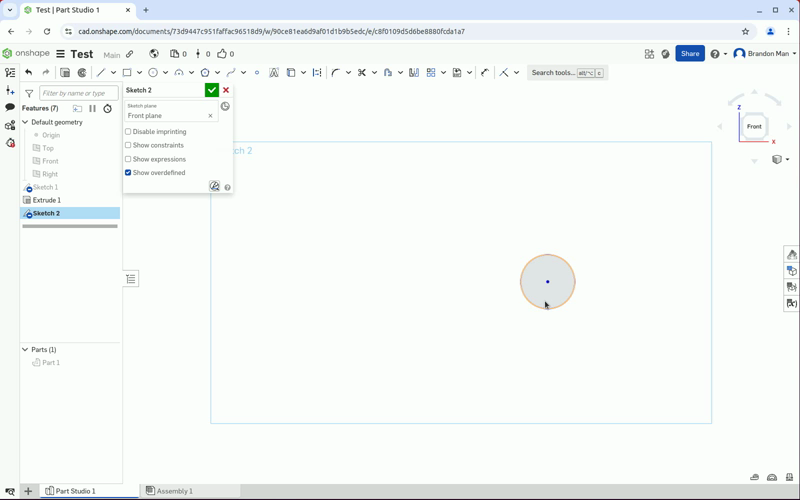
click(545, 300)
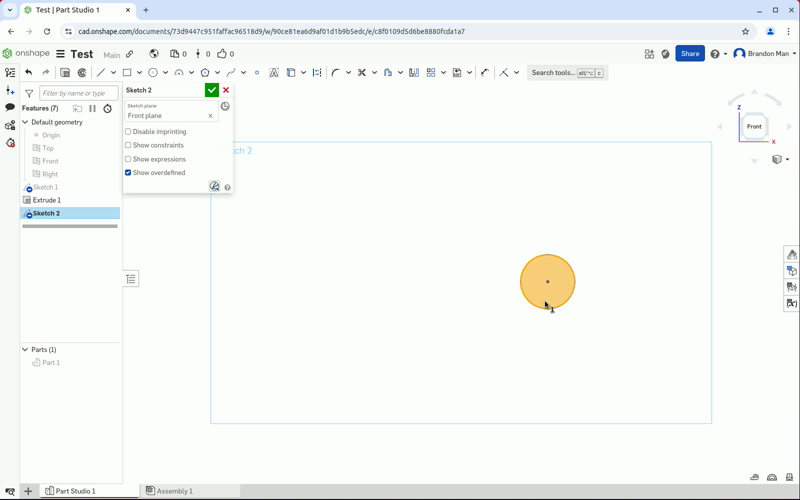
mouse_move(73, 352)
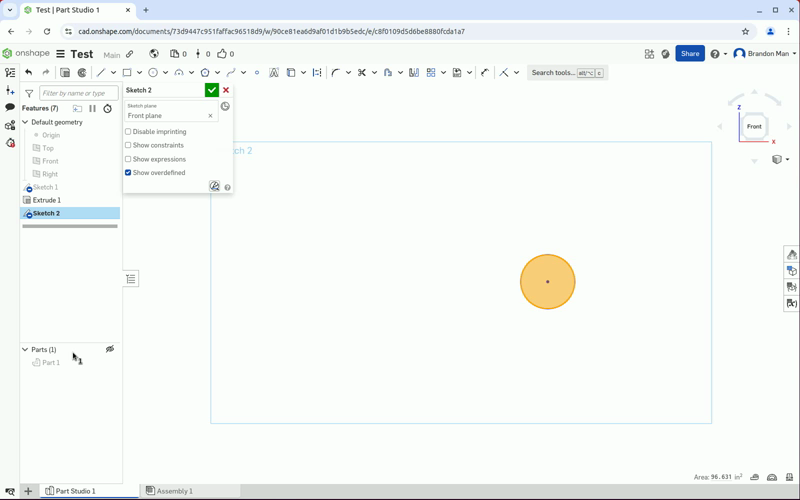
key(shift+y)
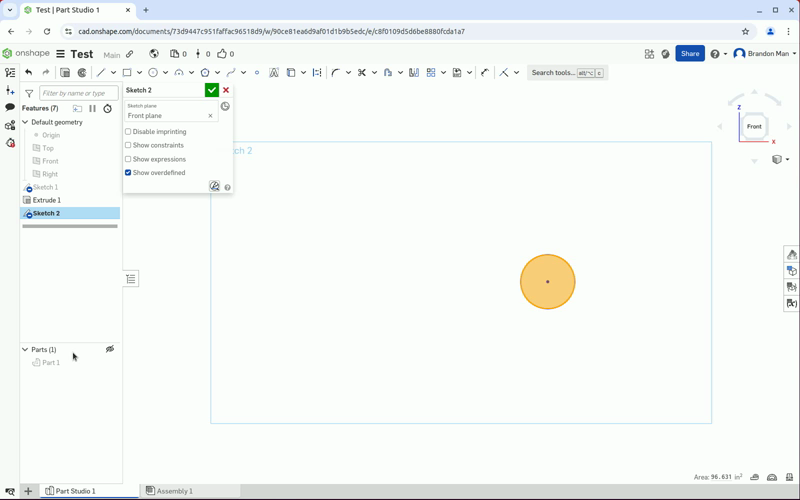
key(shift+e)
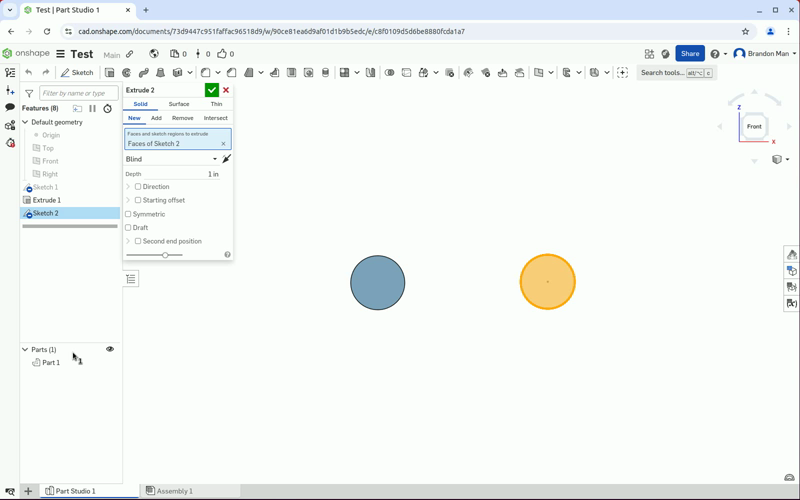
mouse_move(143, 106)
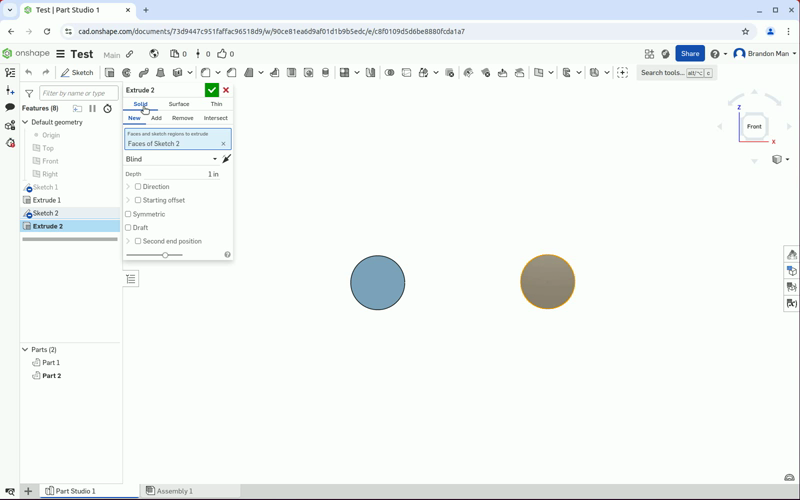
click(143, 106)
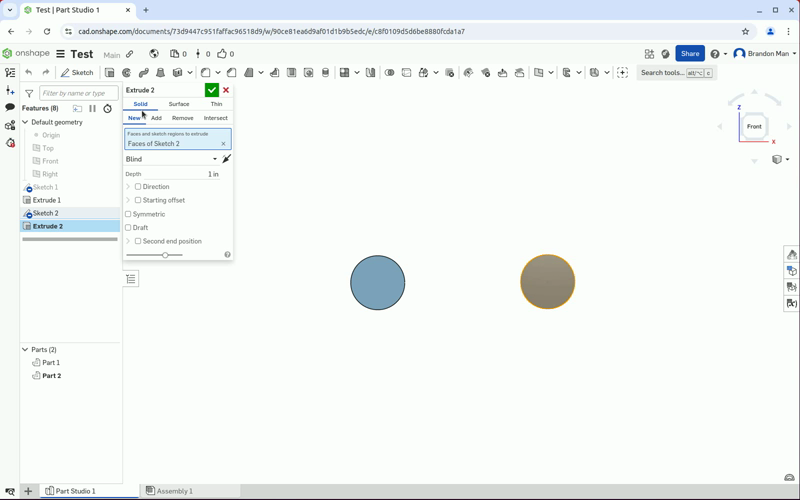
mouse_move(137, 120)
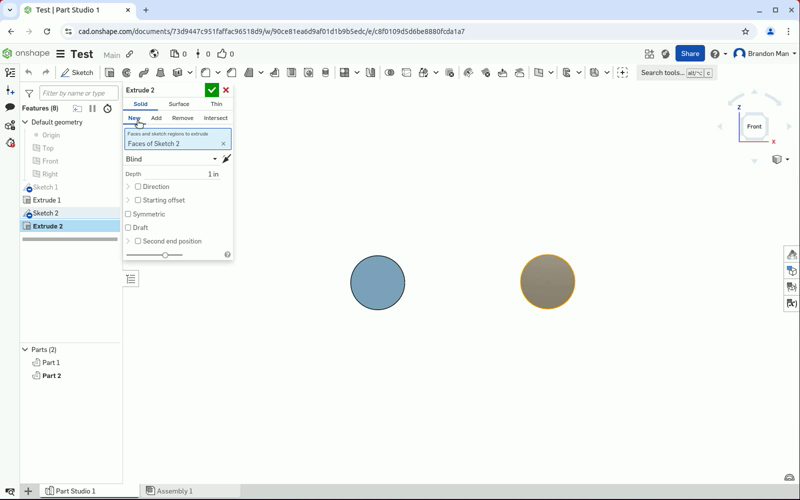
click(137, 120)
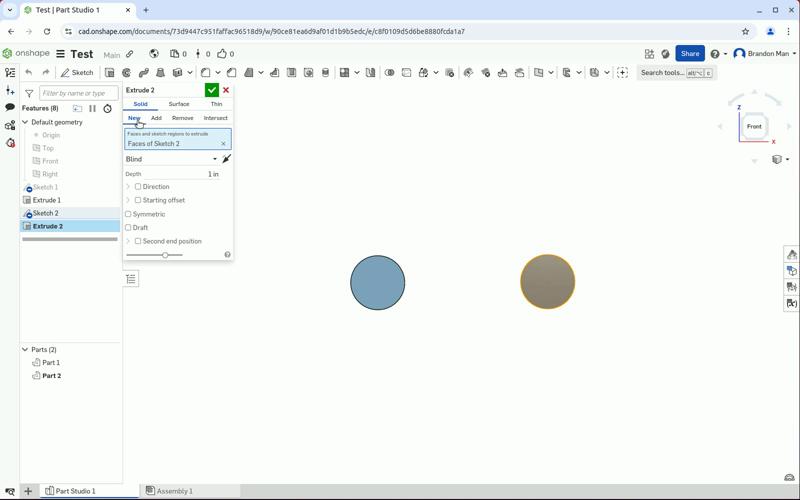
key(tab, 4)
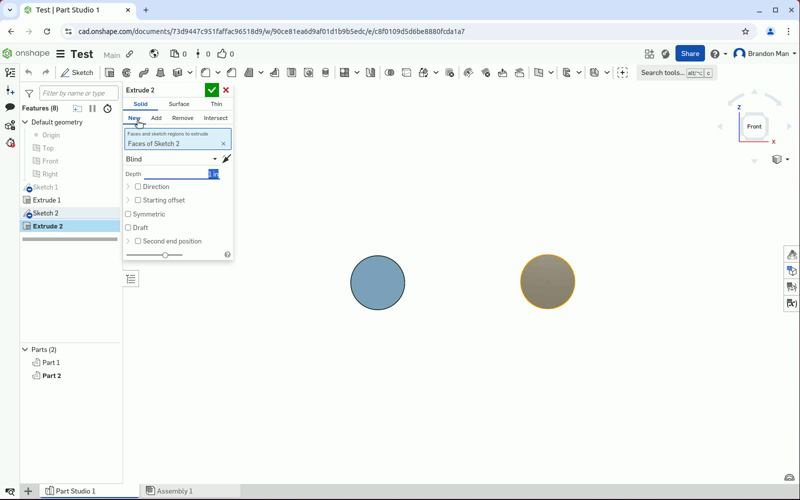
text(15.646)
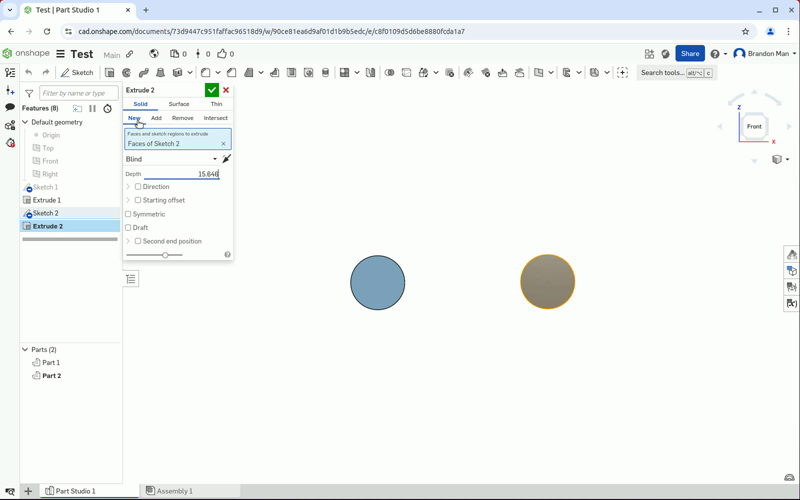
key(enter)
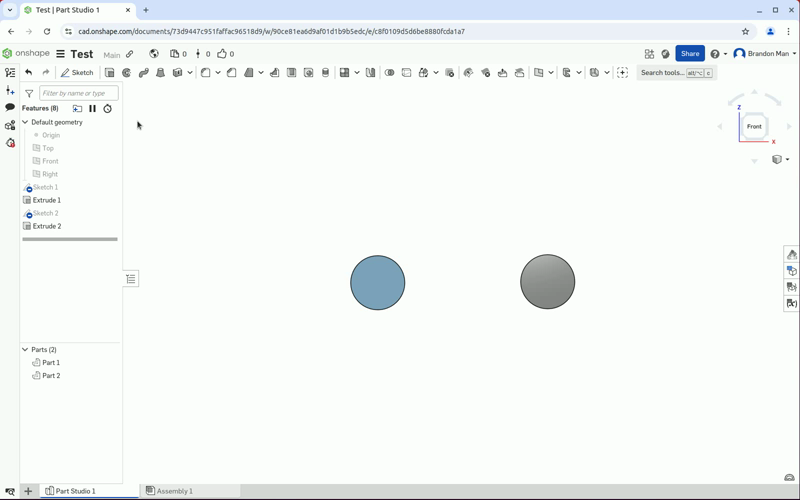
key(shift+h)
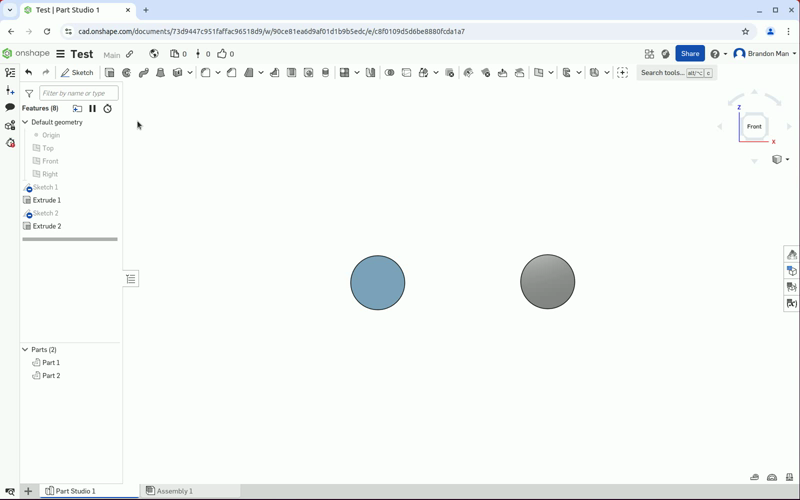
key(shift+h)
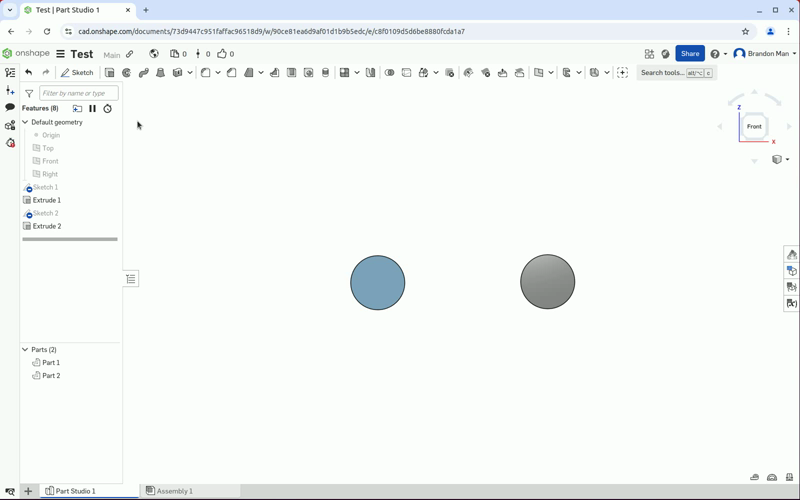
mouse_move(73, 189)
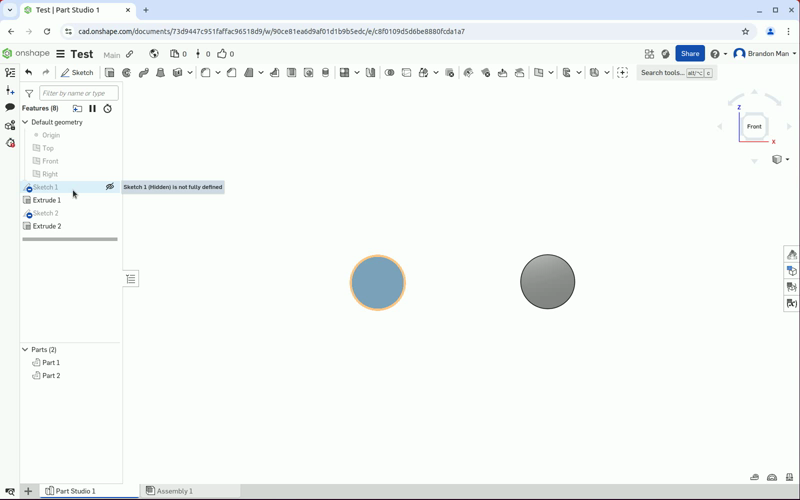
click(73, 189)
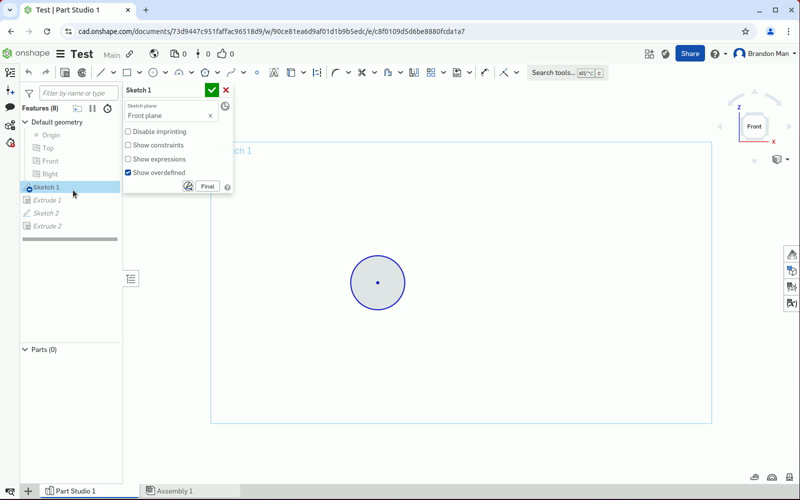
mouse_move(229, 92)
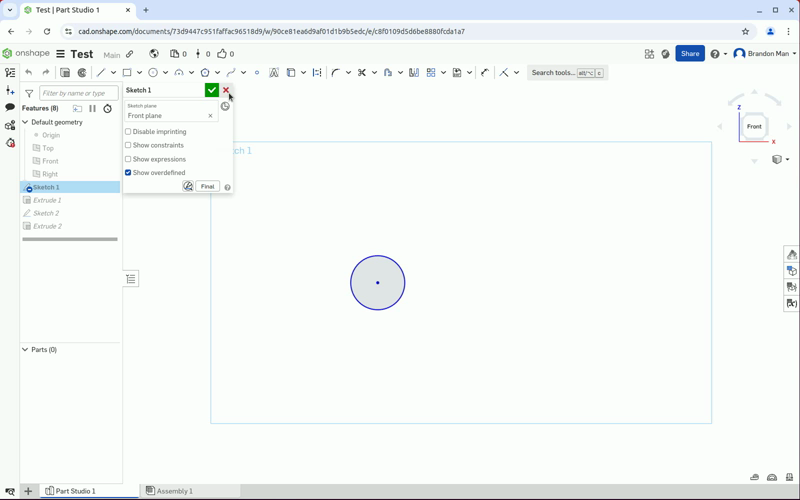
click(229, 92)
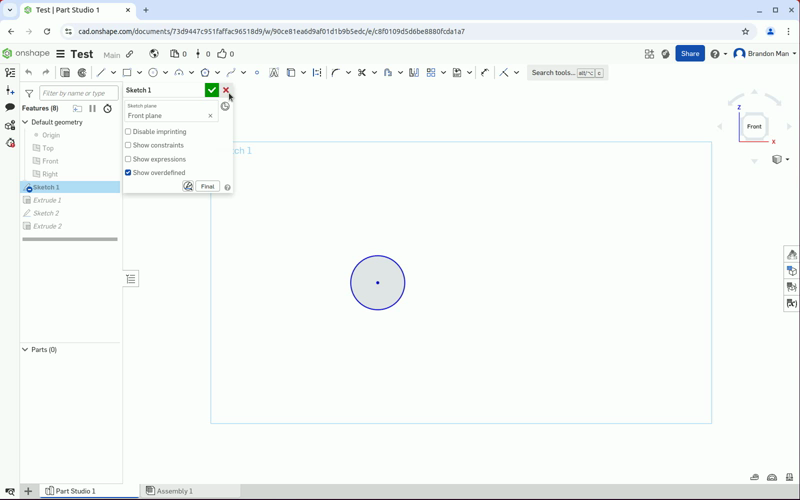
key(shift+s)
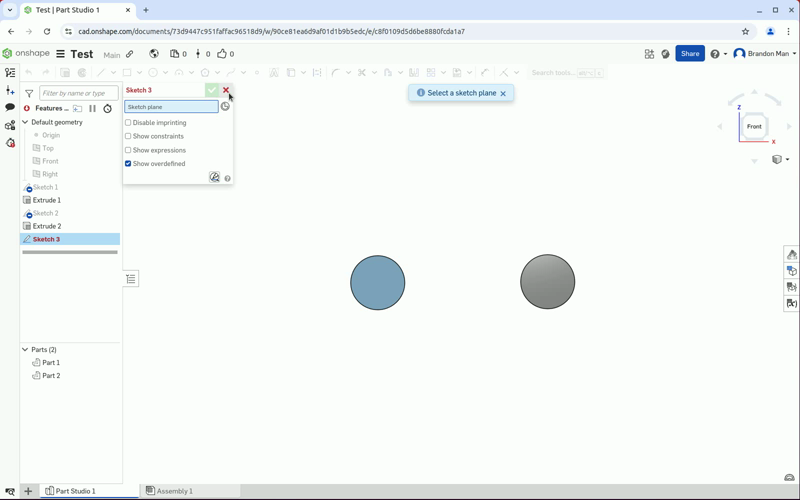
mouse_move(73, 163)
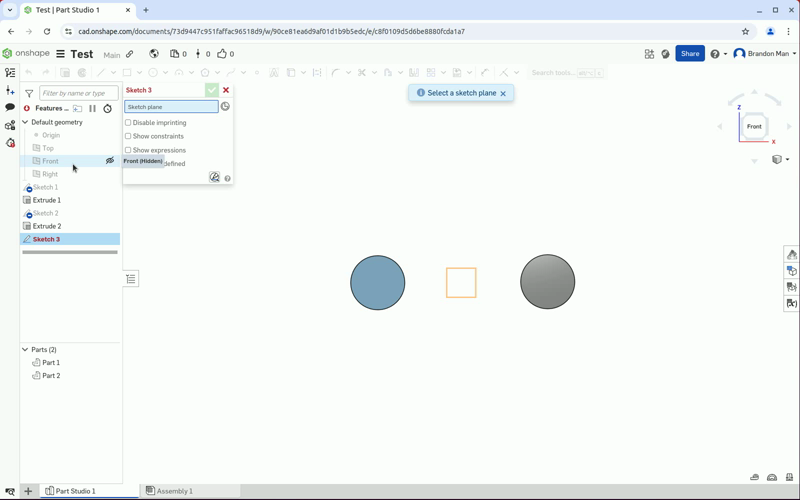
click(73, 163)
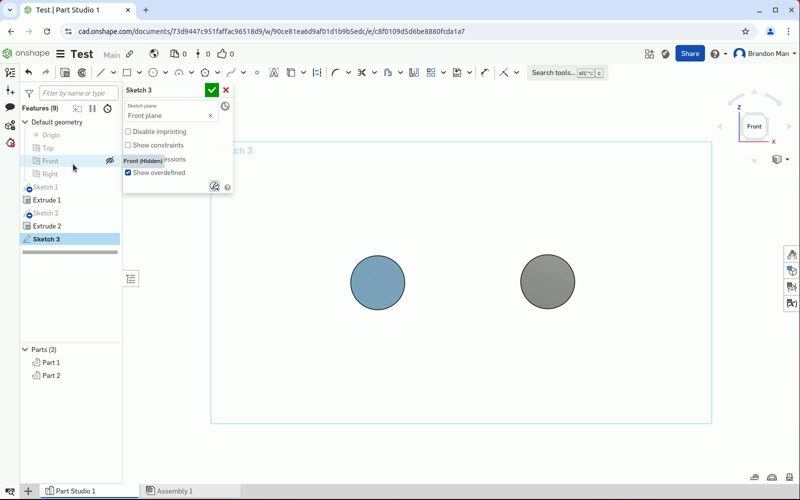
mouse_move(73, 352)
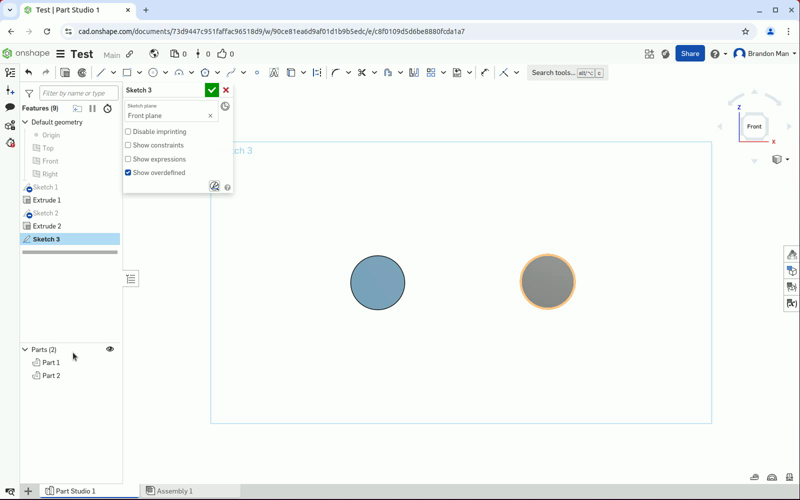
key(y)
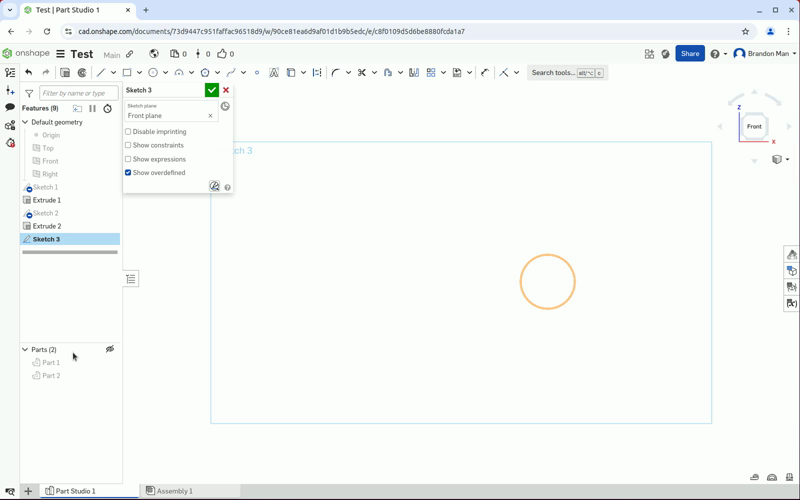
key(c)
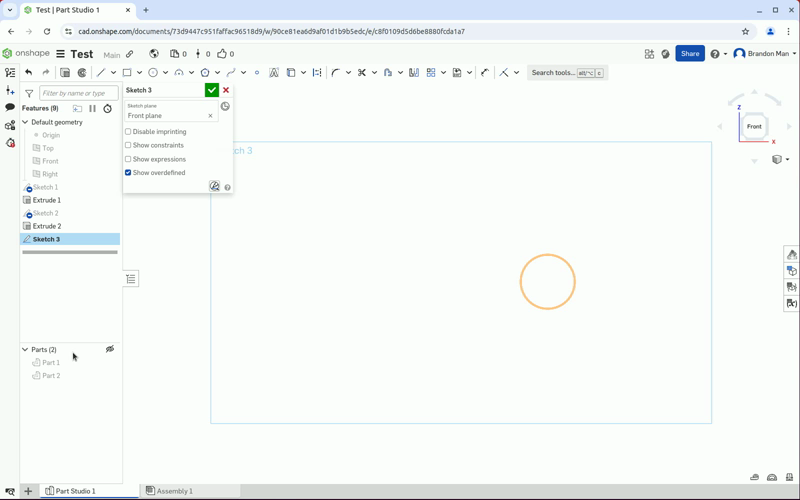
key_down(shift)
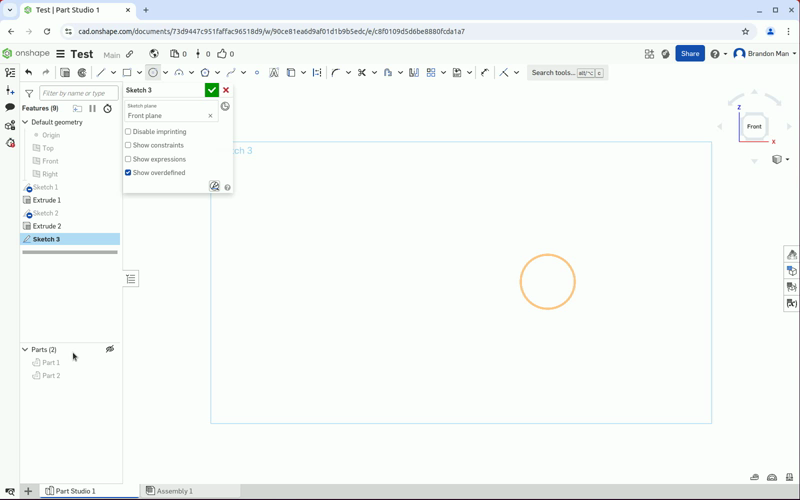
mouse_move(377, 282)
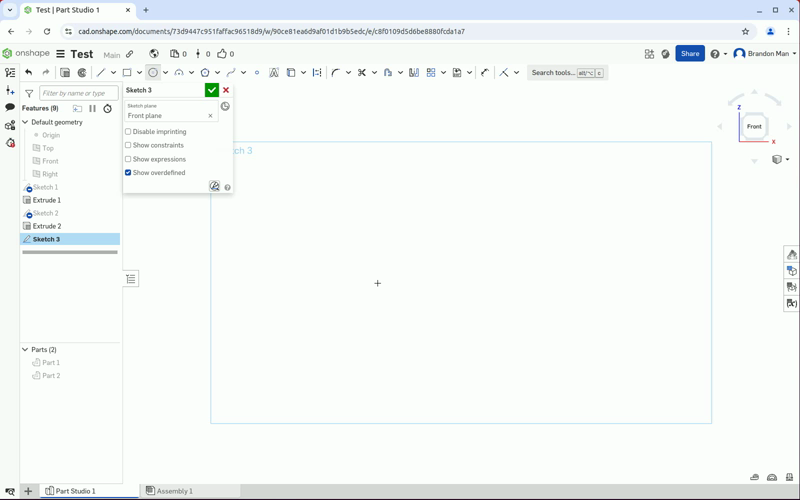
click(377, 282)
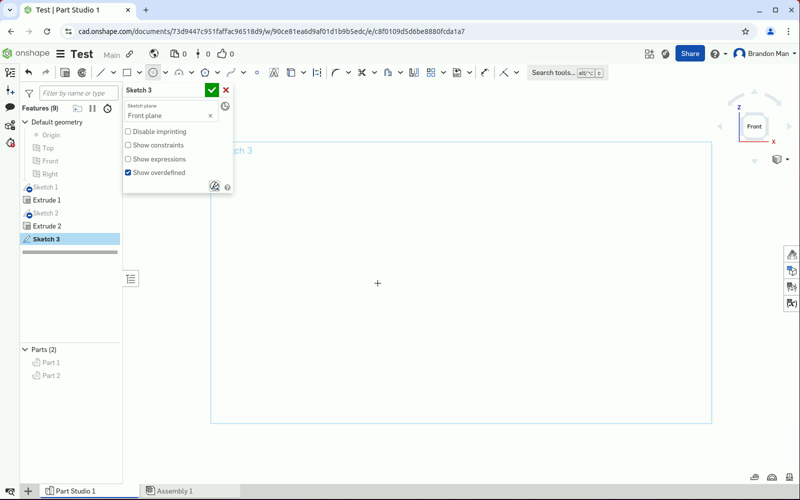
key_up(shift)
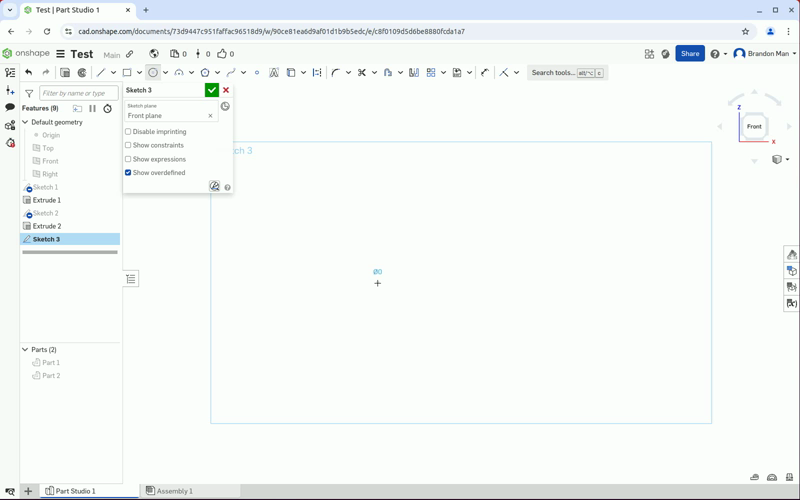
mouse_move(389, 282)
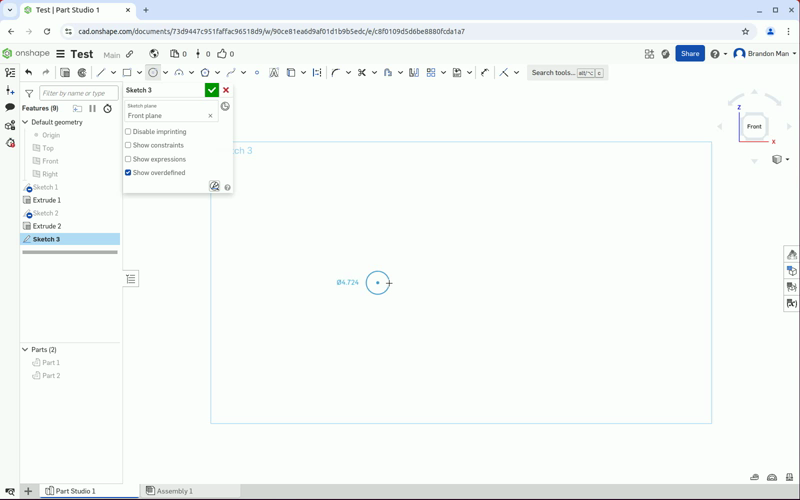
click(389, 282)
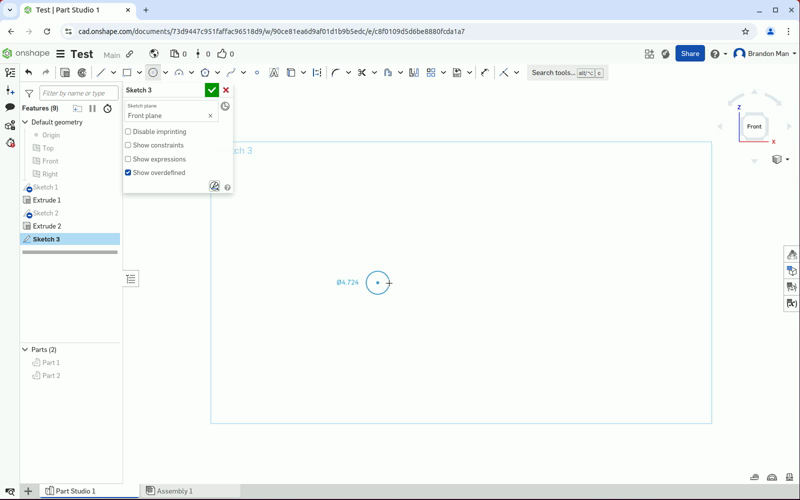
key(esc)
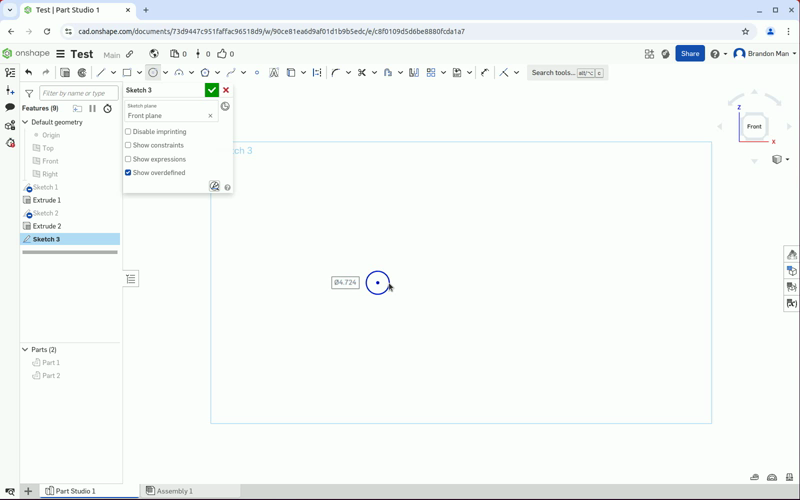
mouse_move(374, 278)
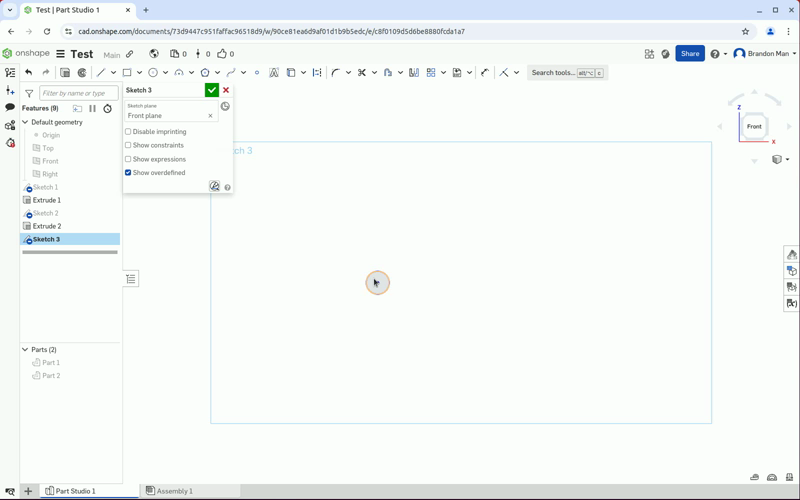
scroll(6)
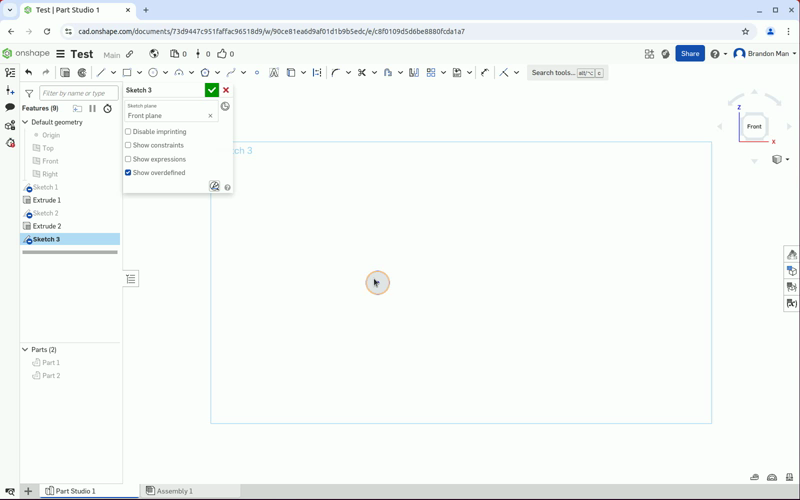
scroll(6)
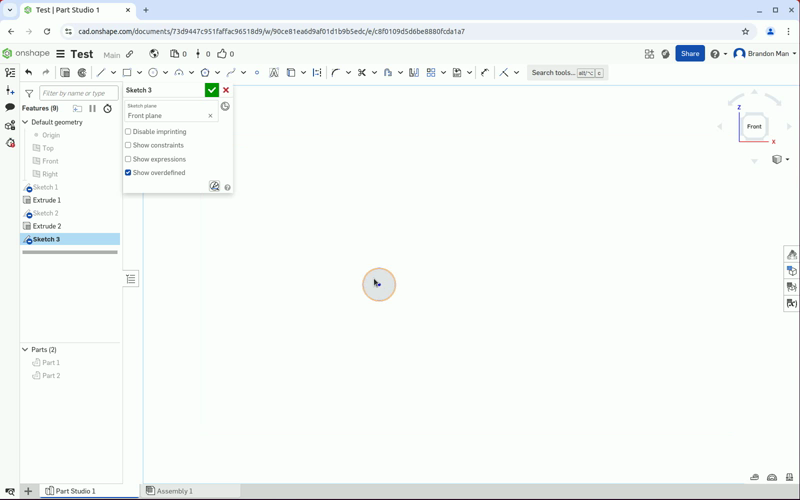
scroll(6)
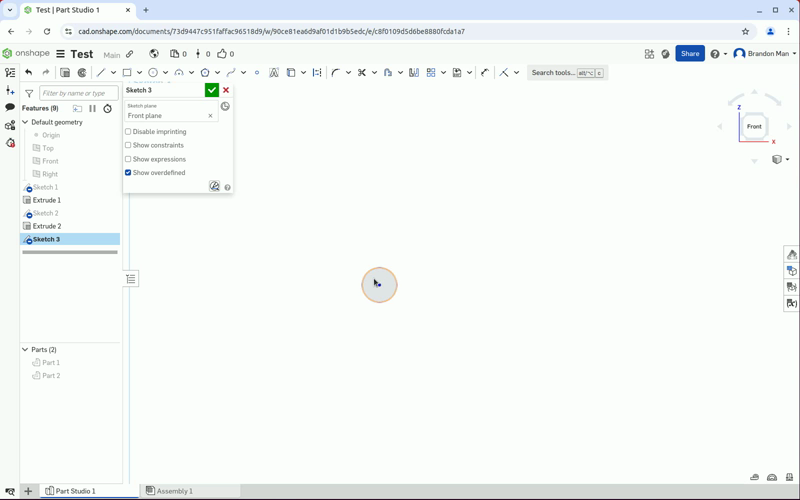
scroll(6)
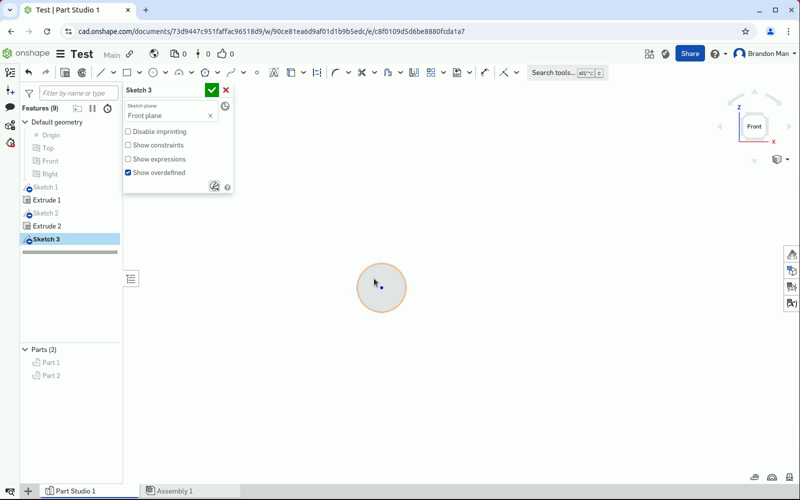
scroll(6)
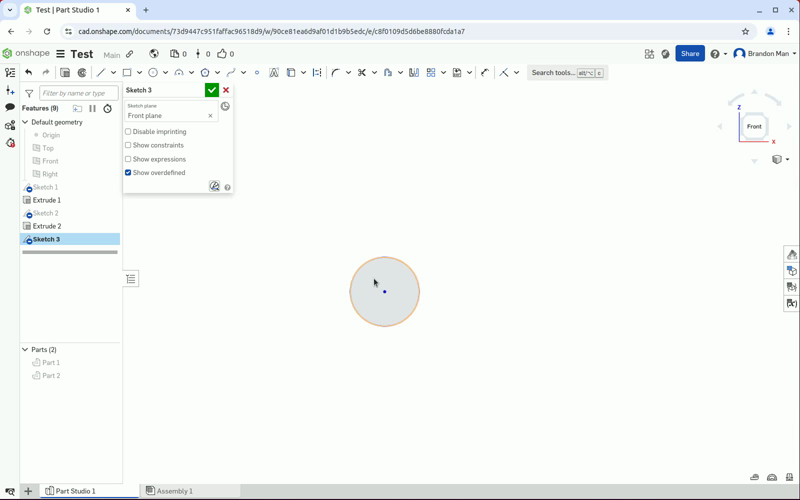
scroll(6)
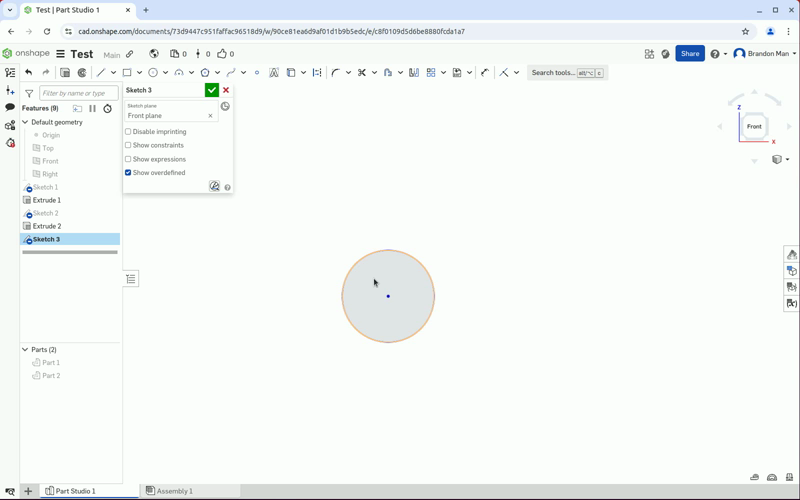
scroll(6)
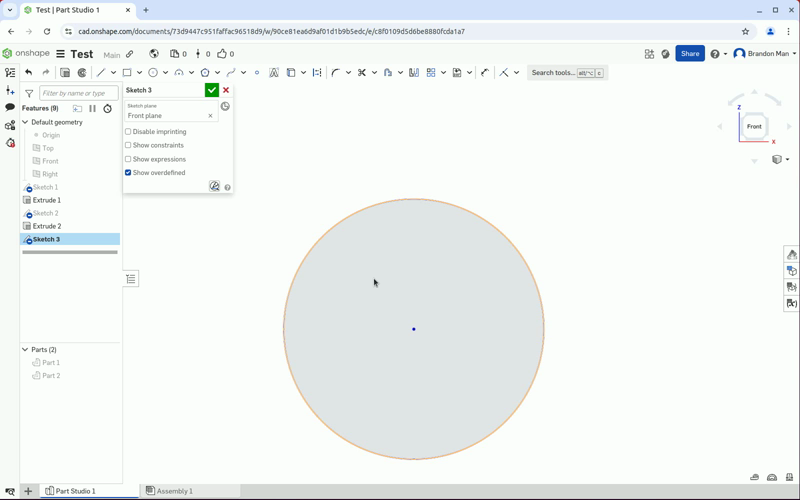
click(374, 278)
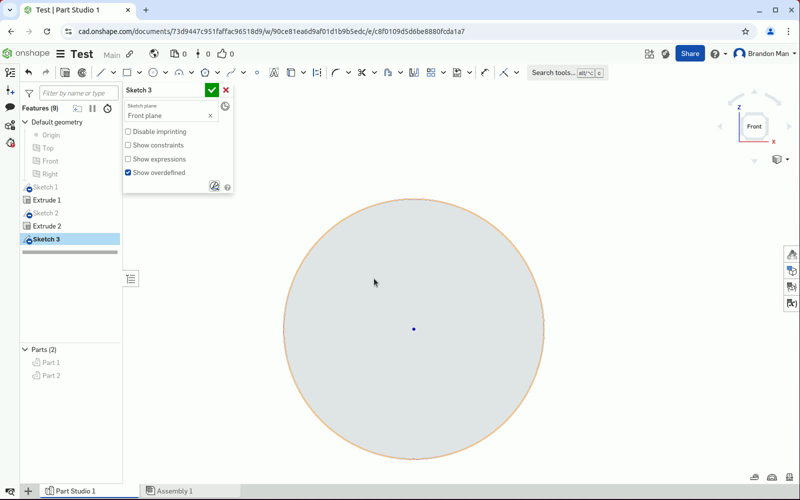
scroll(-6)
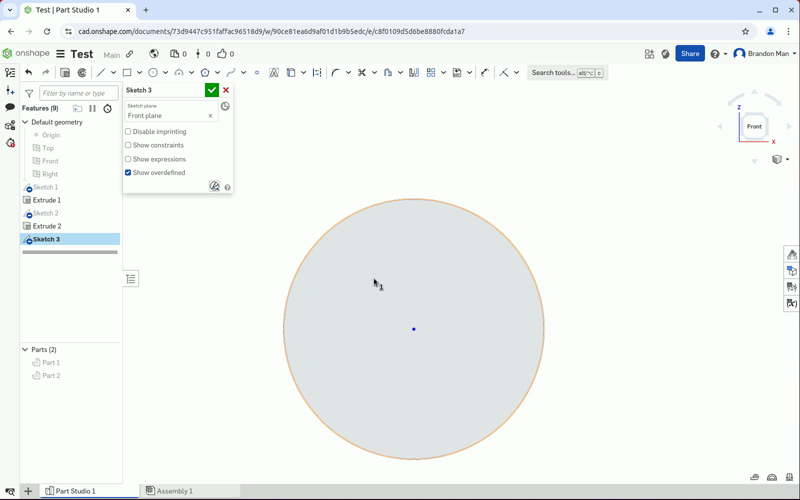
scroll(-6)
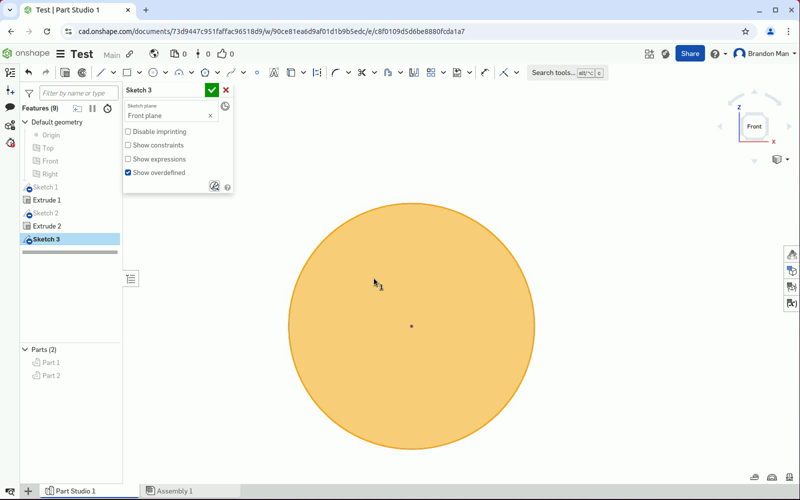
scroll(-6)
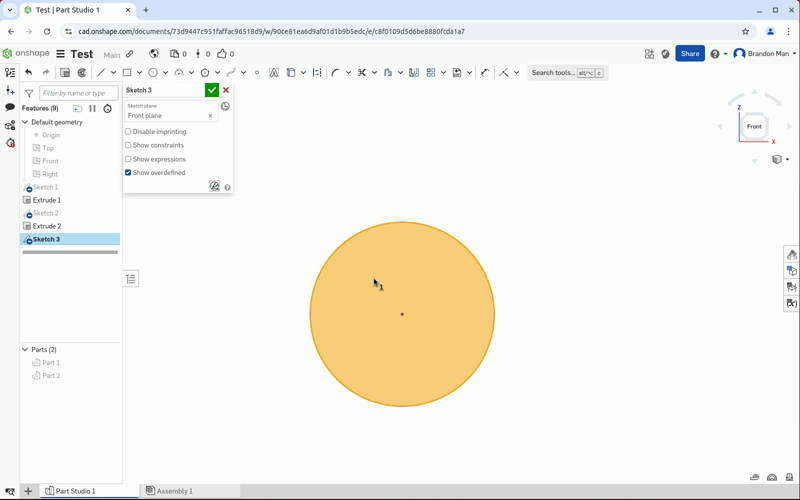
scroll(-6)
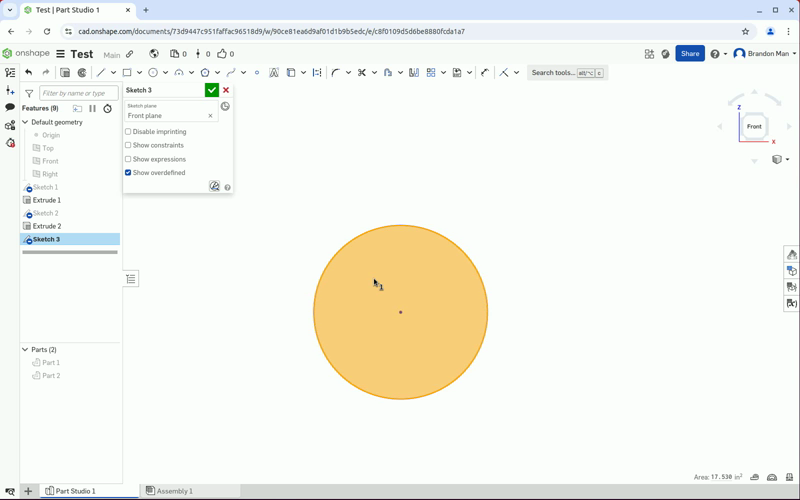
scroll(-6)
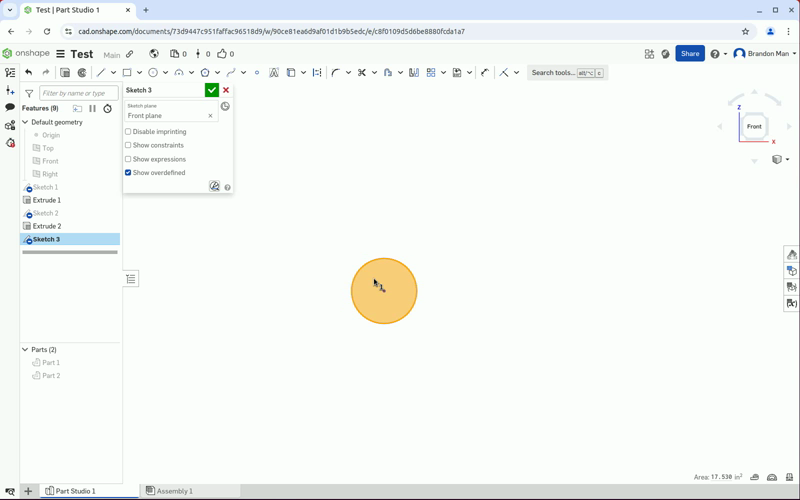
scroll(-6)
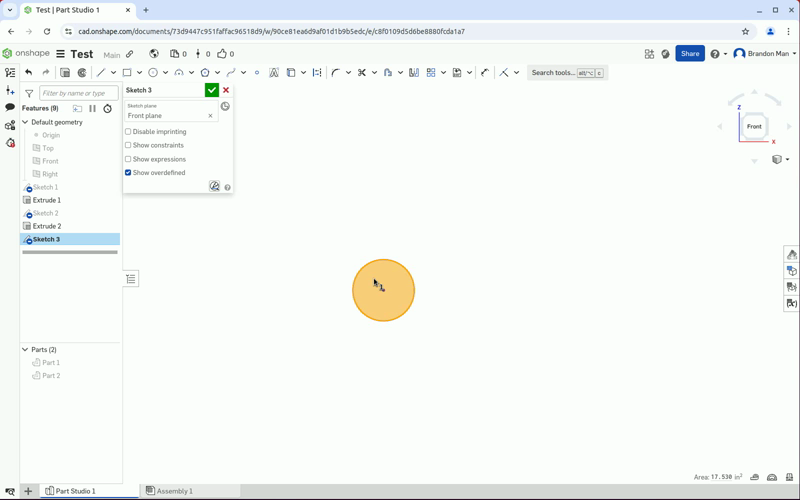
scroll(-6)
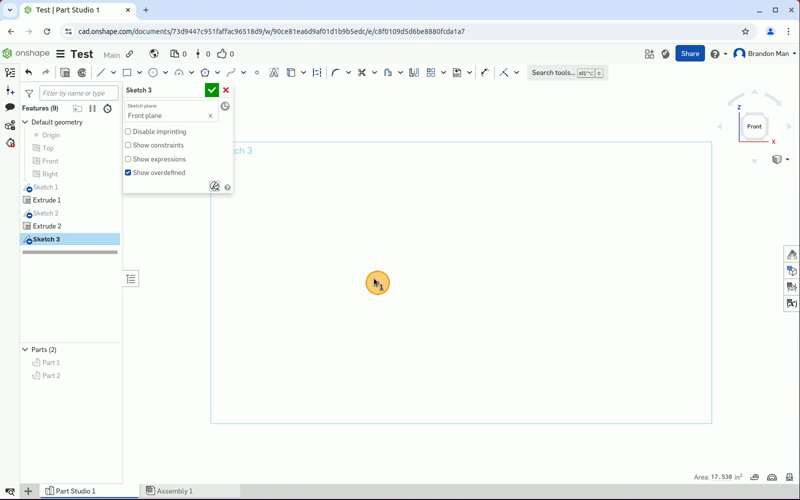
mouse_move(73, 352)
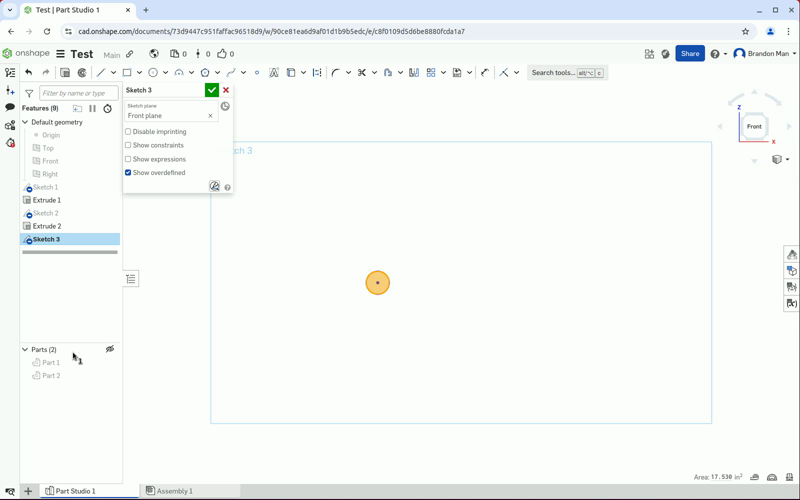
key(shift+y)
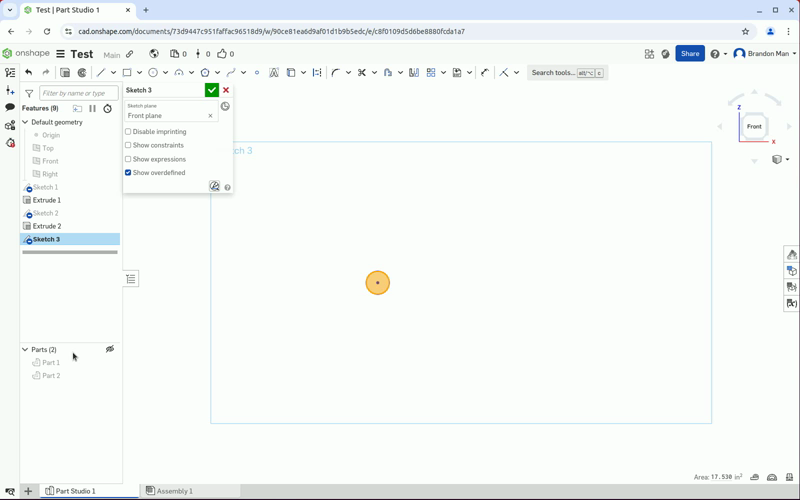
key(shift+e)
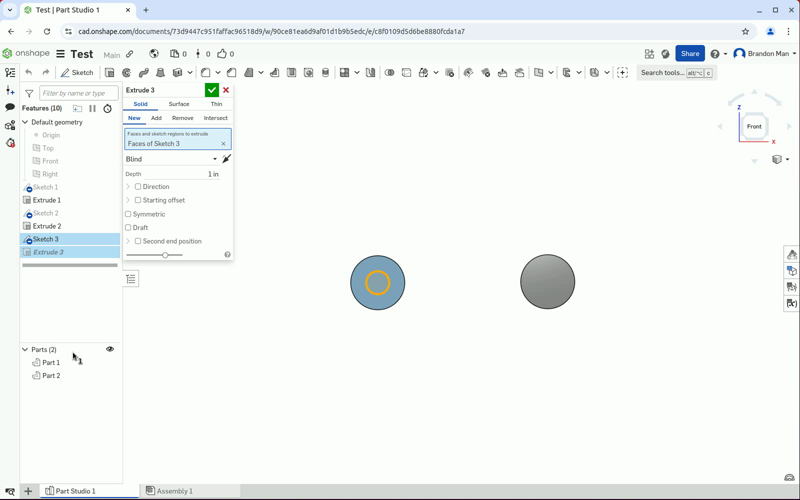
mouse_move(143, 106)
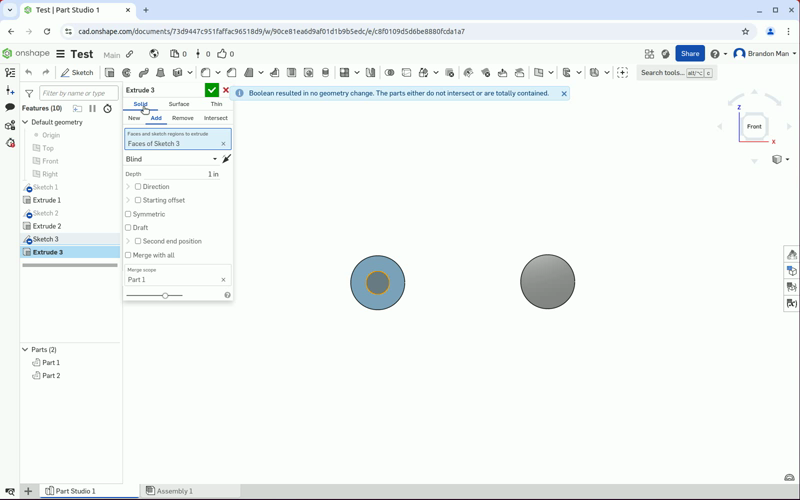
click(143, 106)
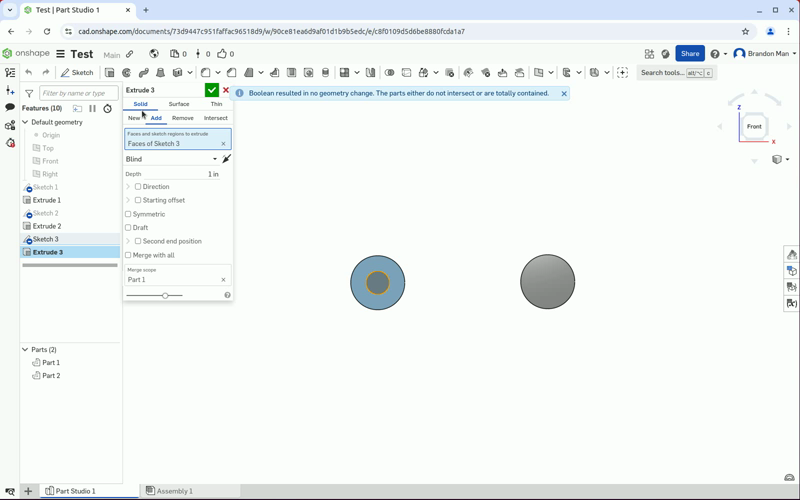
mouse_move(137, 120)
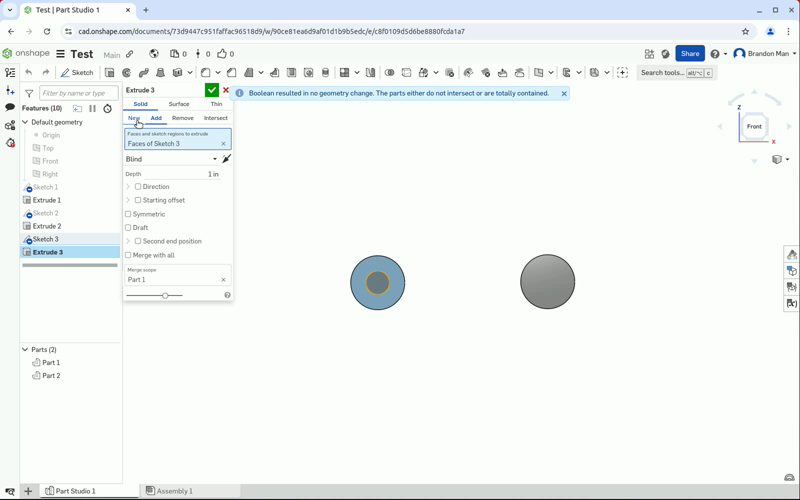
click(137, 120)
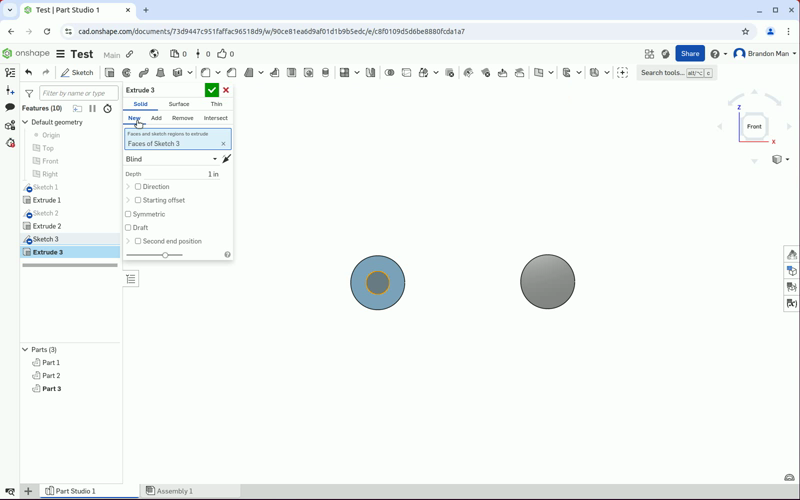
key(tab, 4)
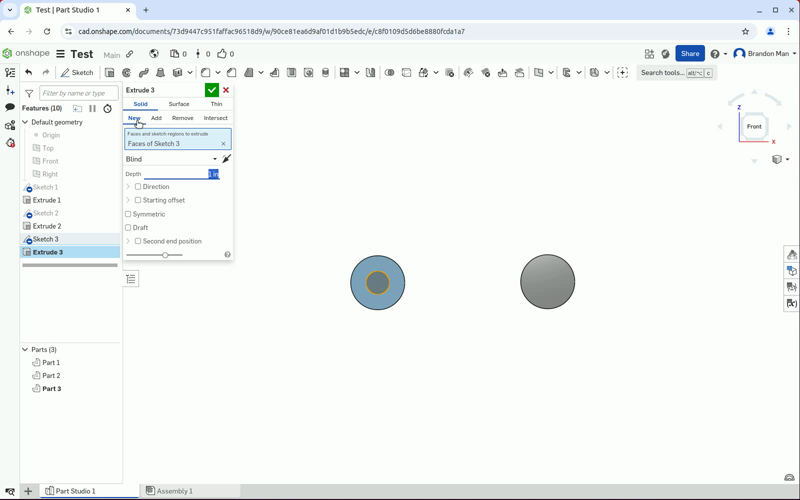
text(-0.241)
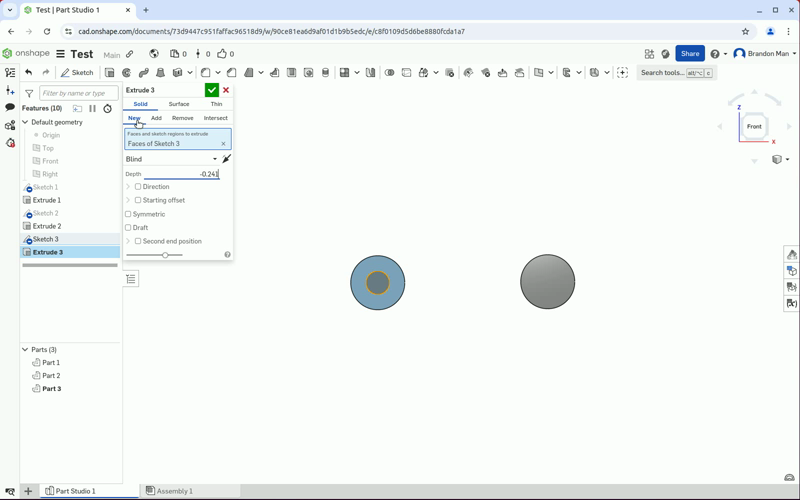
key(enter)
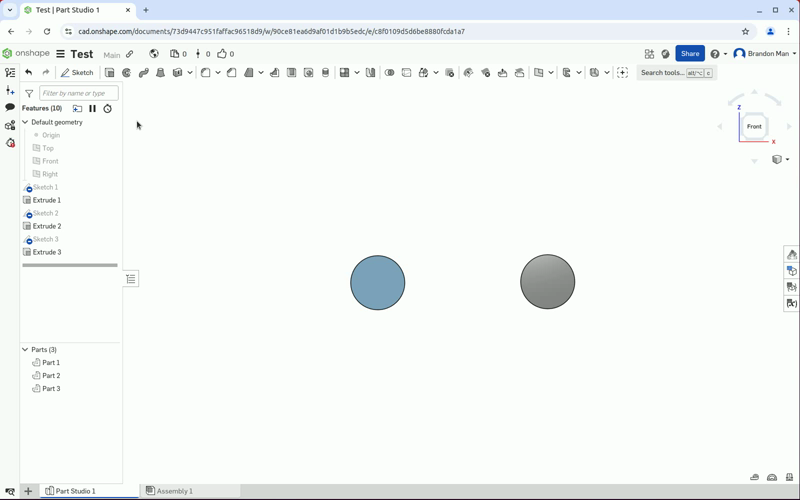
key(shift+h)
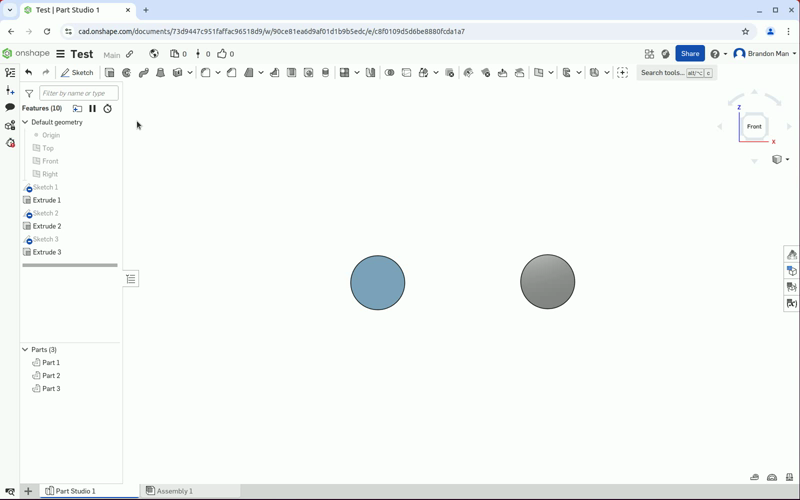
key(shift+h)
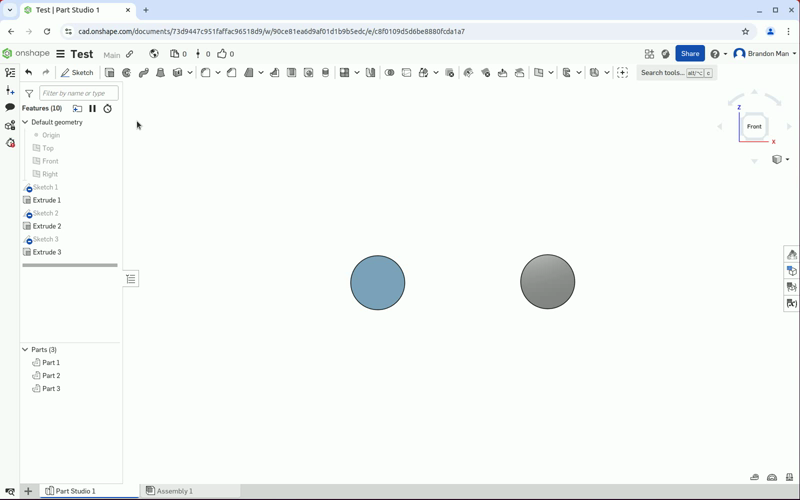
mouse_move(73, 189)
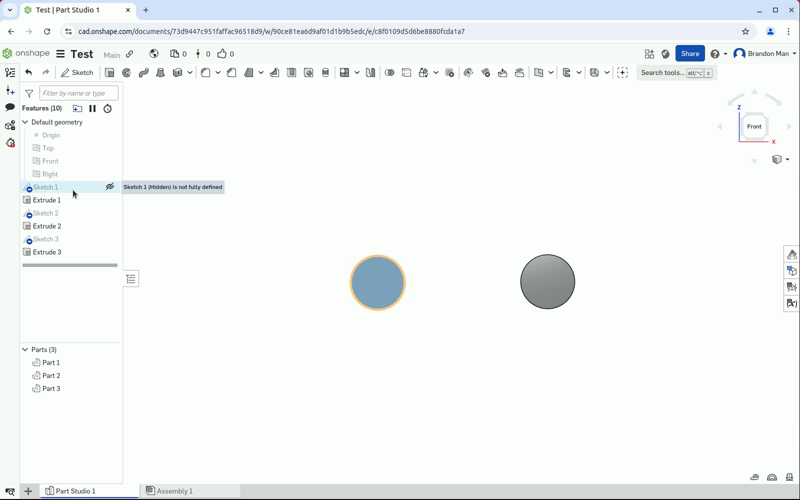
click(73, 189)
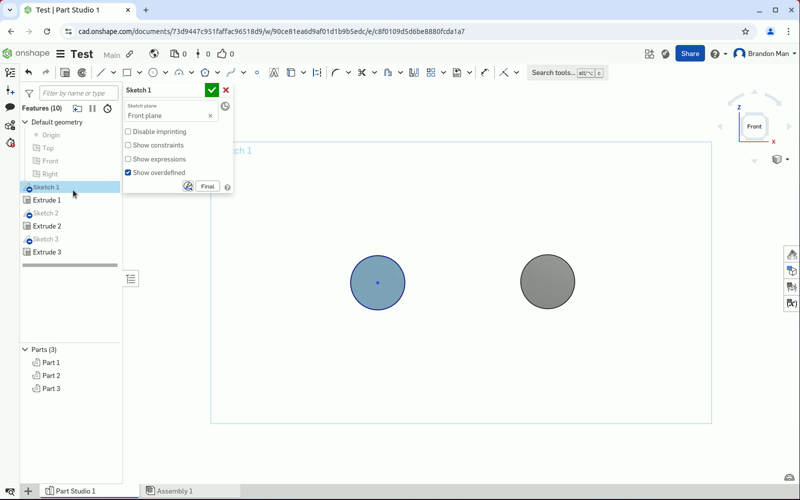
mouse_move(229, 92)
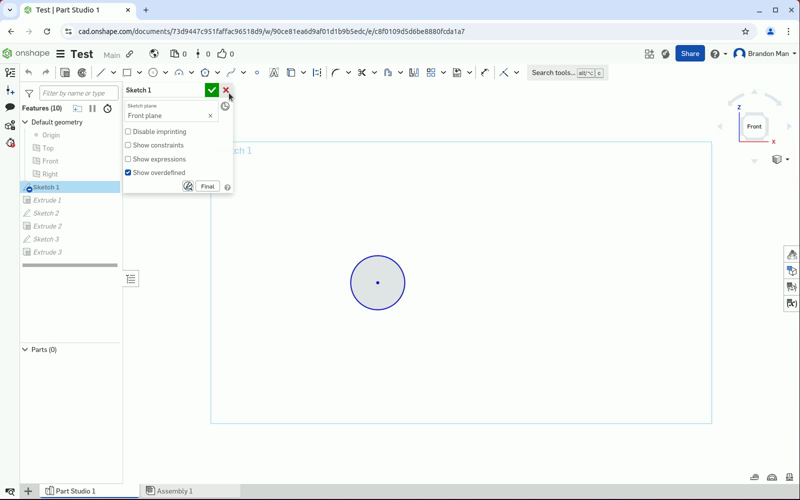
click(229, 92)
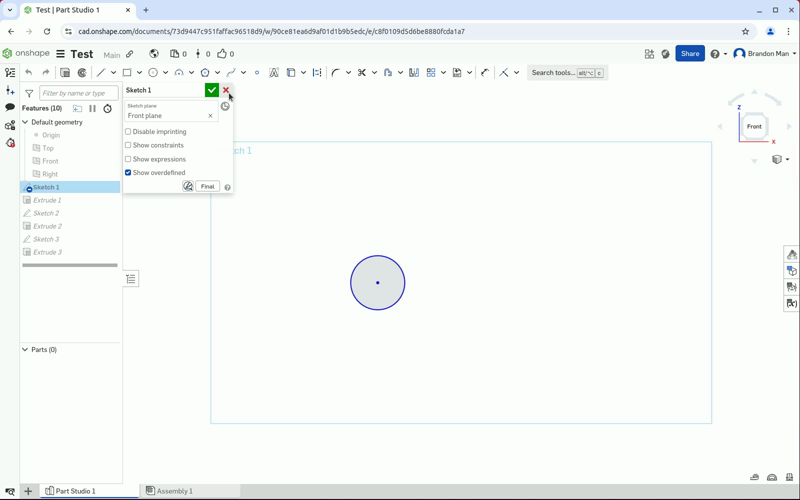
key(shift+s)
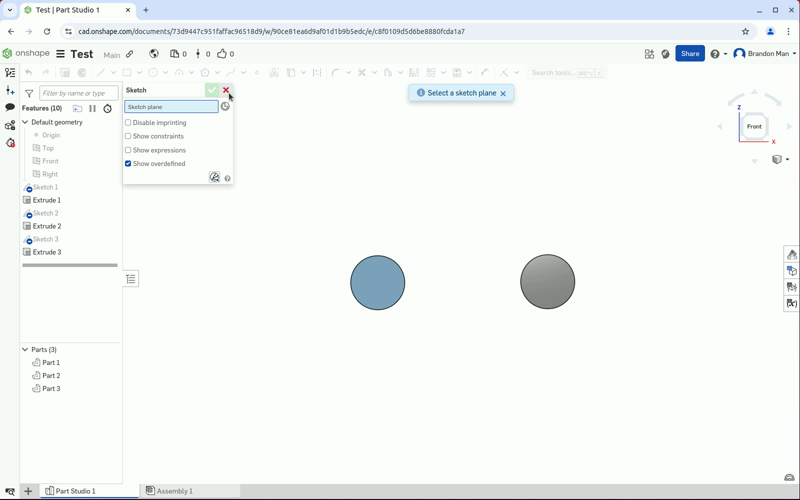
mouse_move(73, 163)
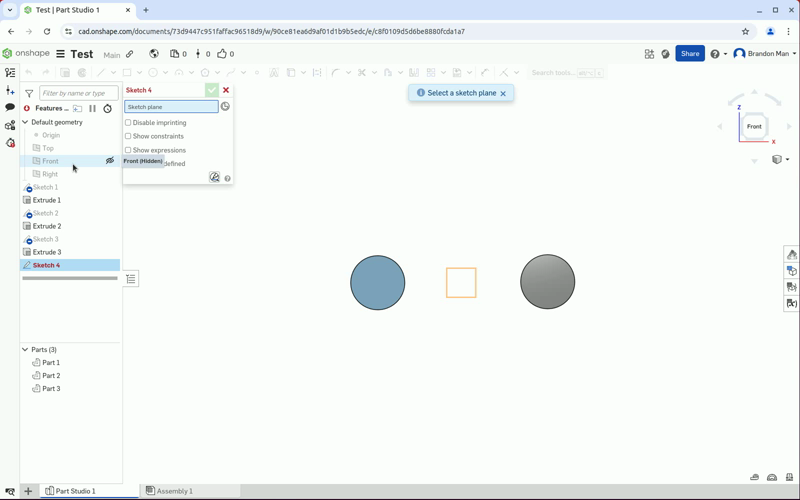
click(73, 163)
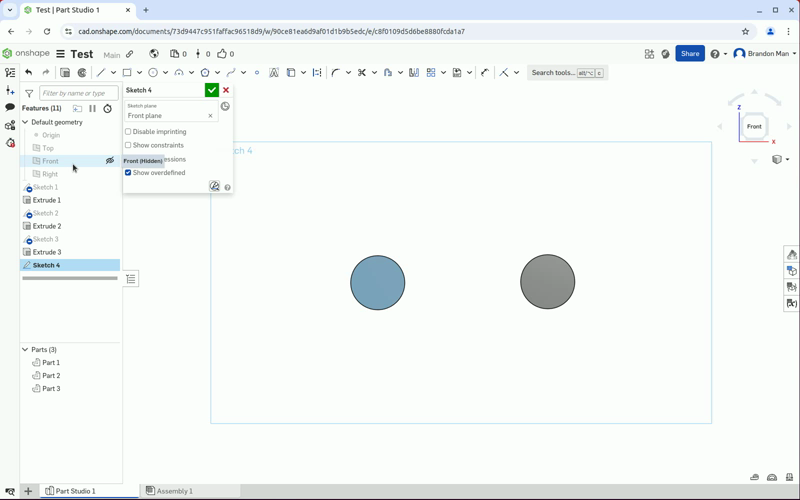
mouse_move(73, 352)
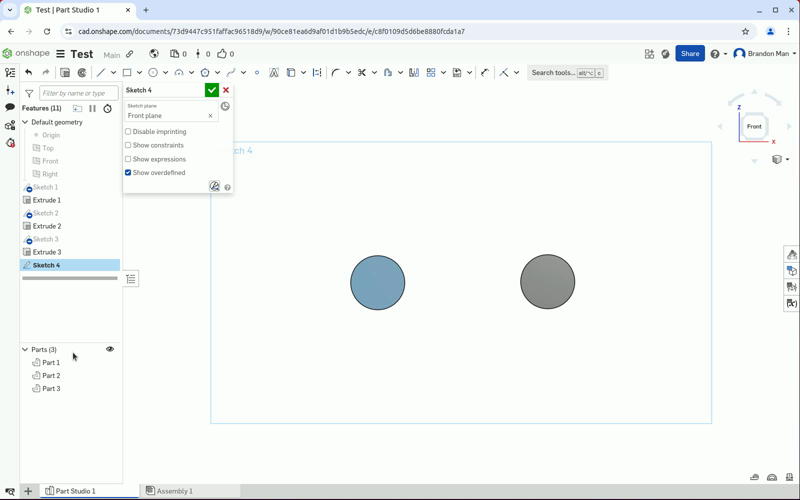
key(y)
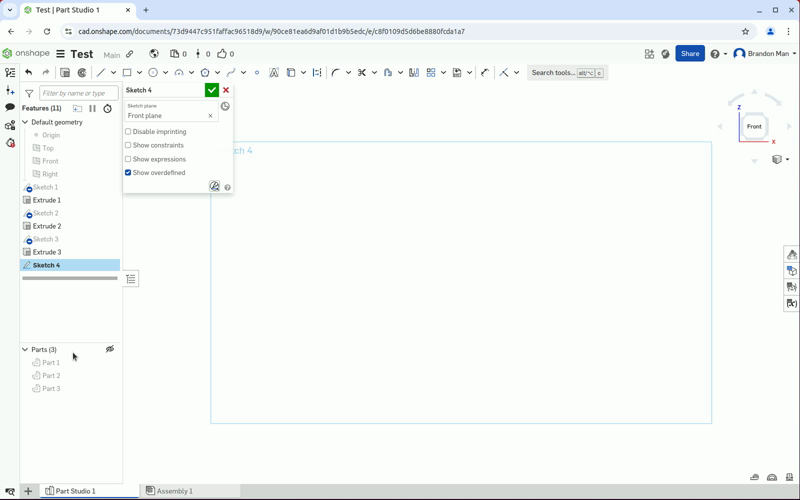
key(c)
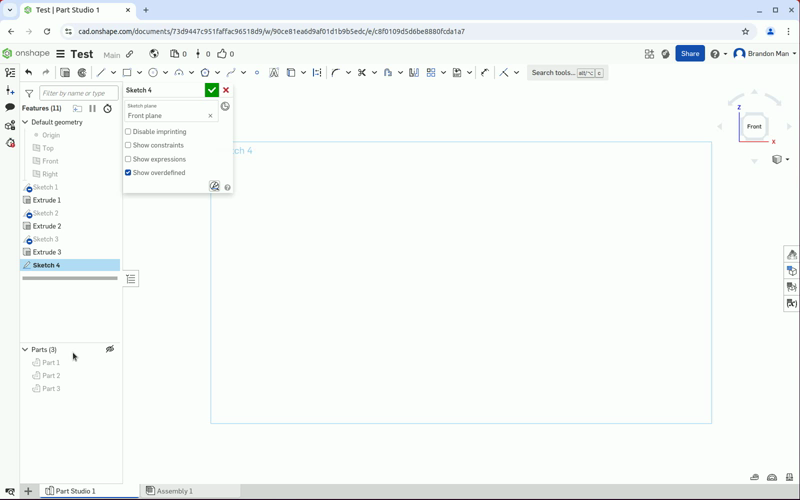
key_down(shift)
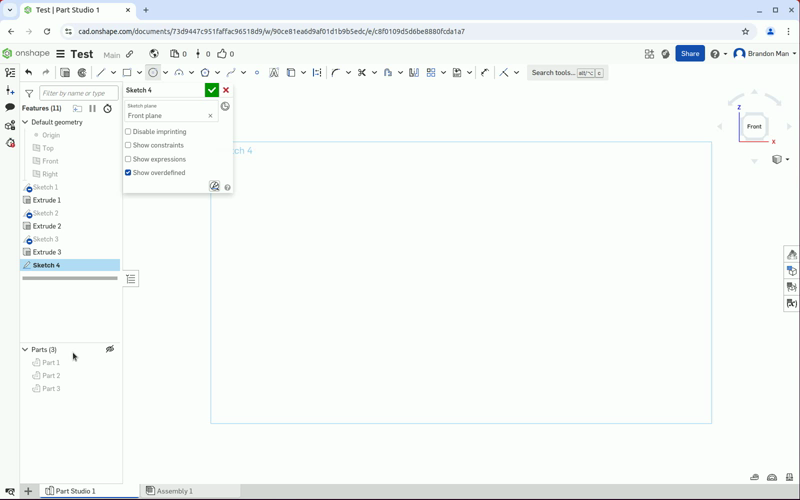
mouse_move(546, 282)
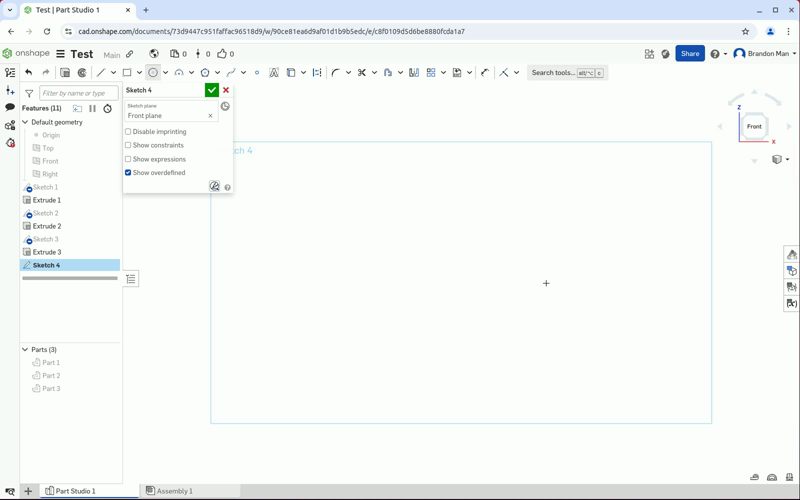
click(546, 282)
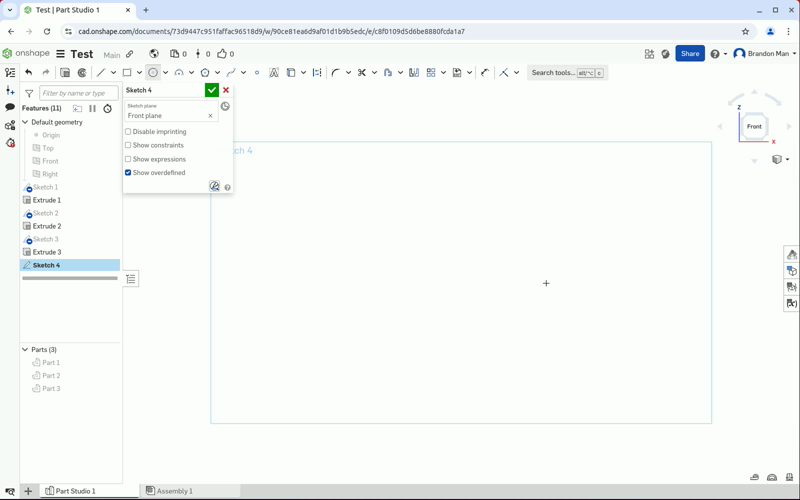
key_up(shift)
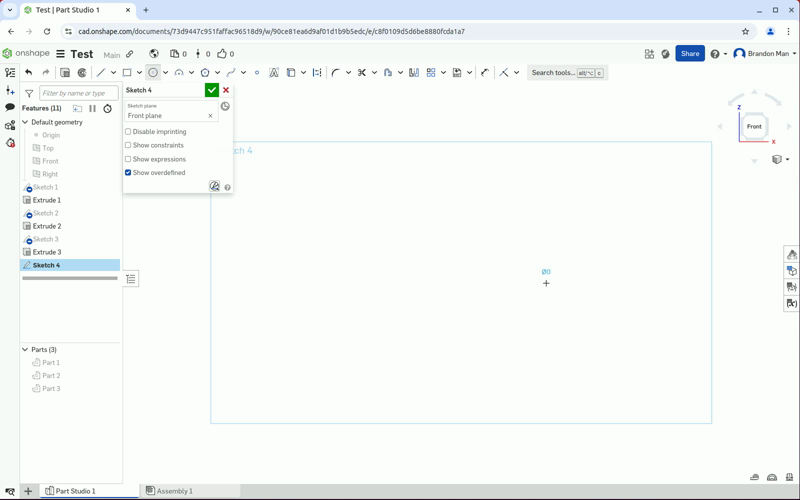
mouse_move(558, 282)
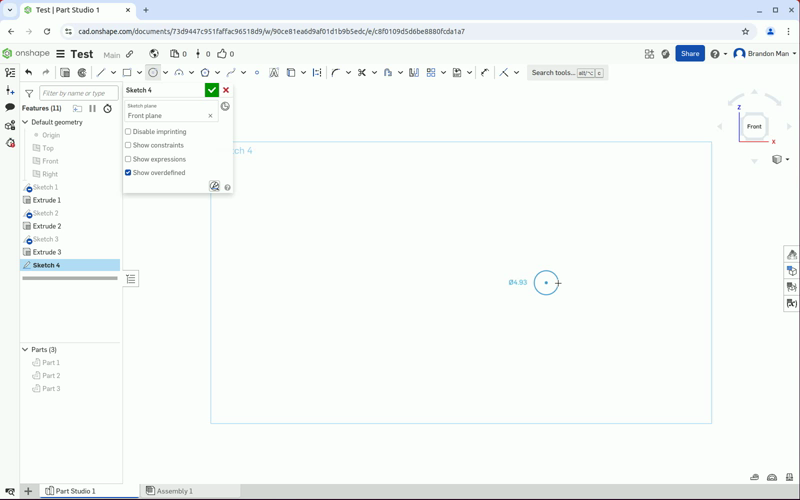
click(558, 282)
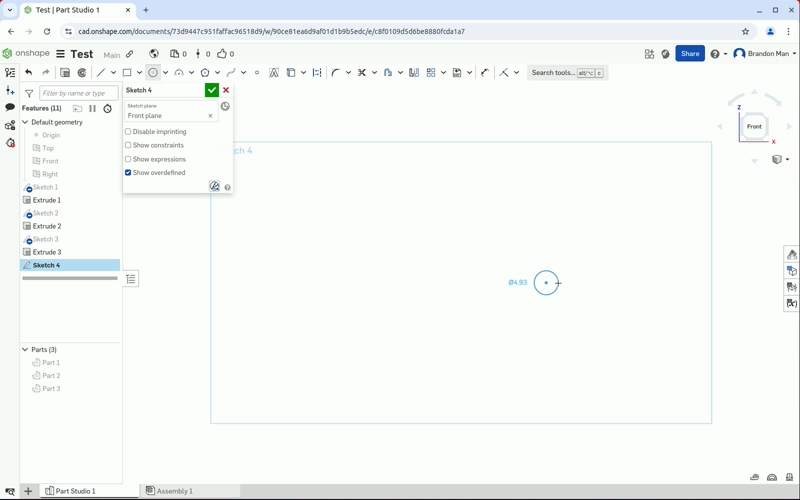
key(esc)
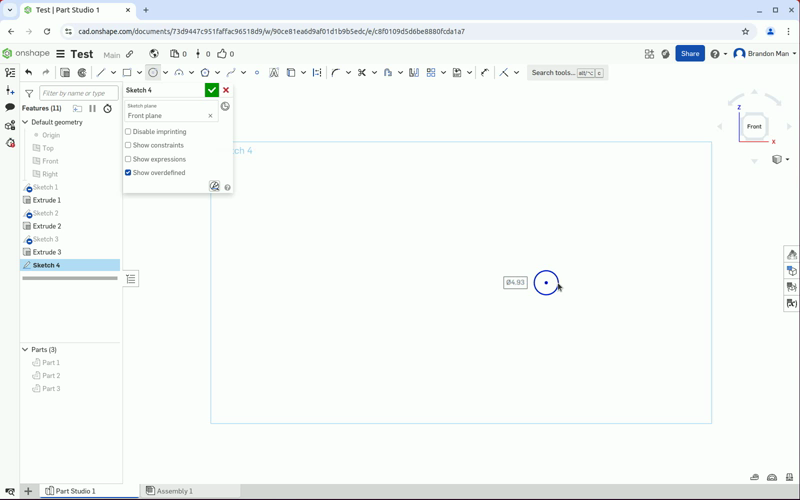
mouse_move(540, 285)
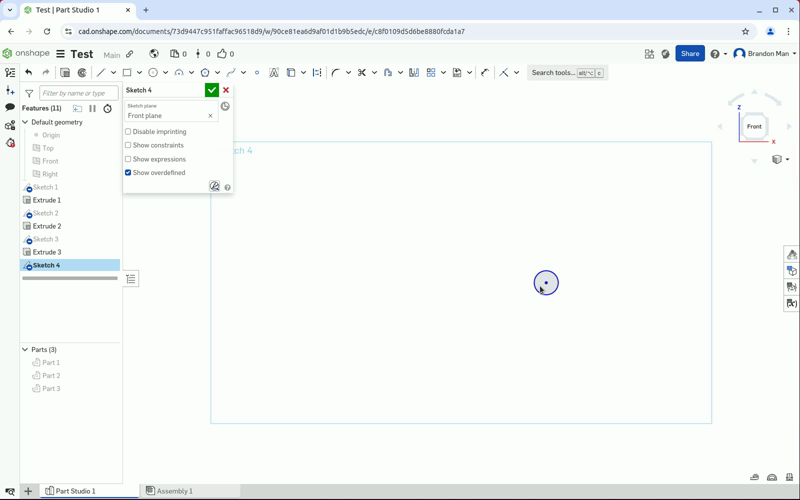
scroll(6)
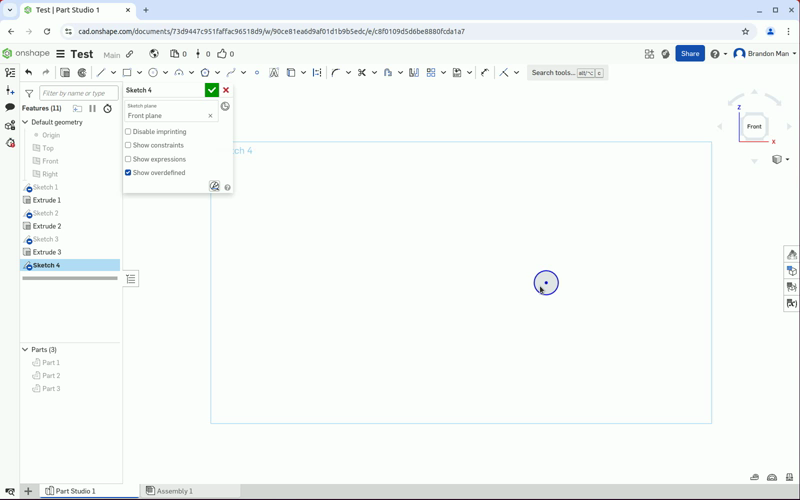
scroll(6)
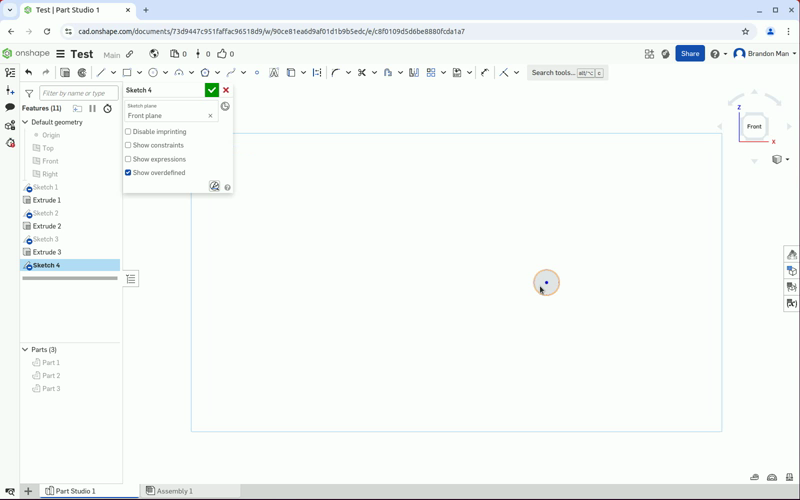
scroll(6)
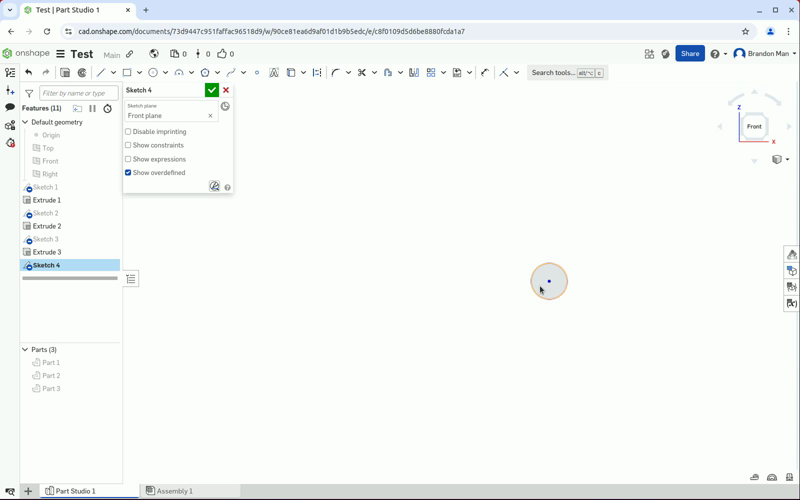
scroll(6)
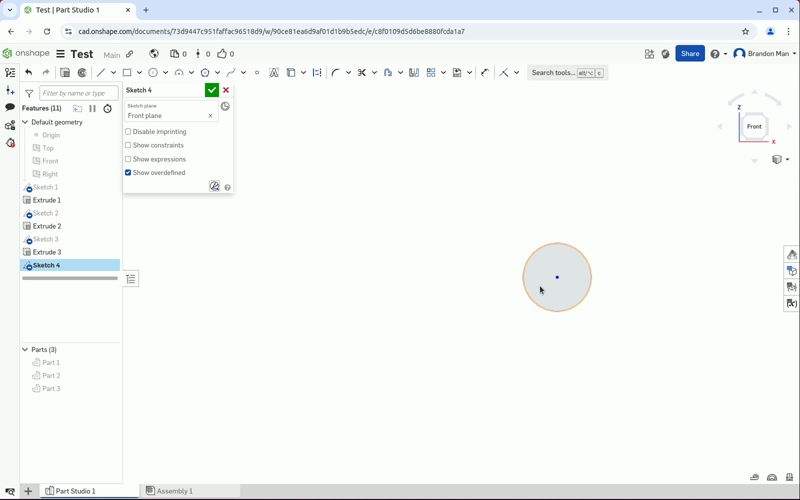
scroll(6)
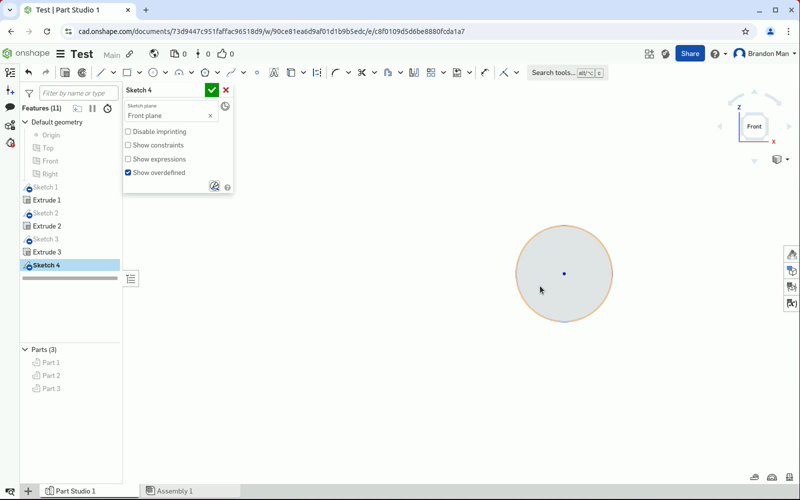
scroll(6)
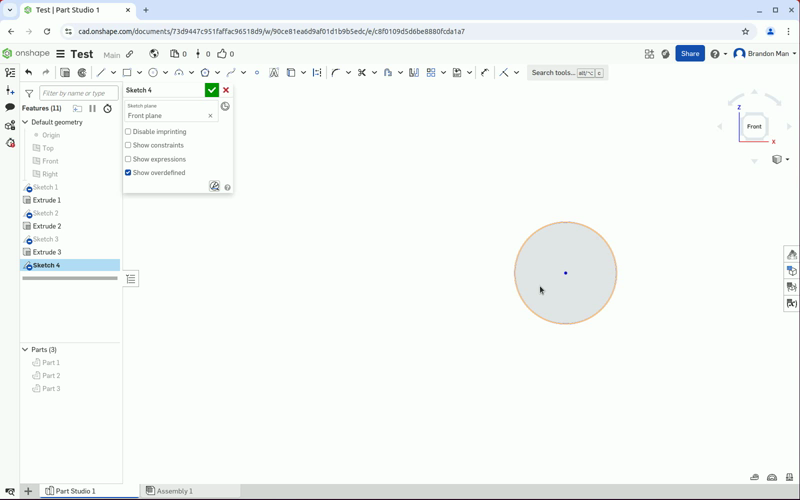
scroll(6)
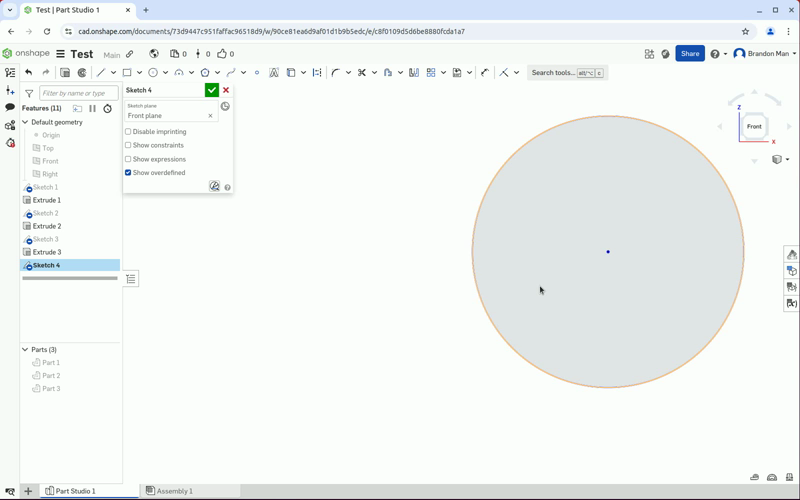
click(540, 285)
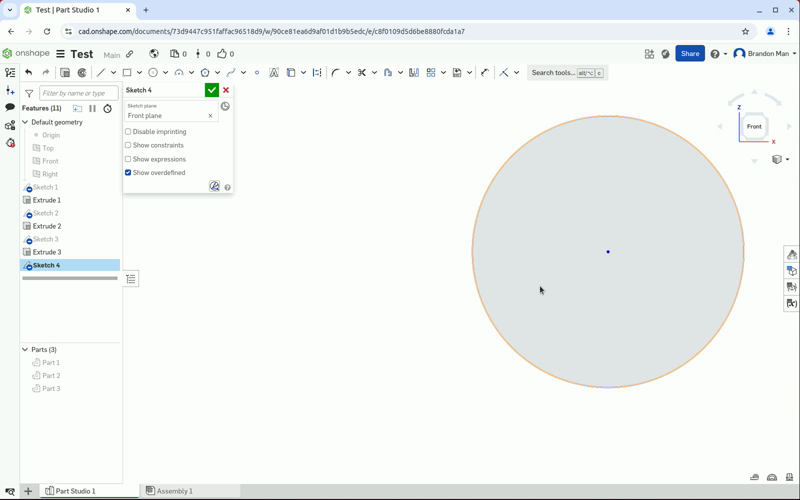
scroll(-6)
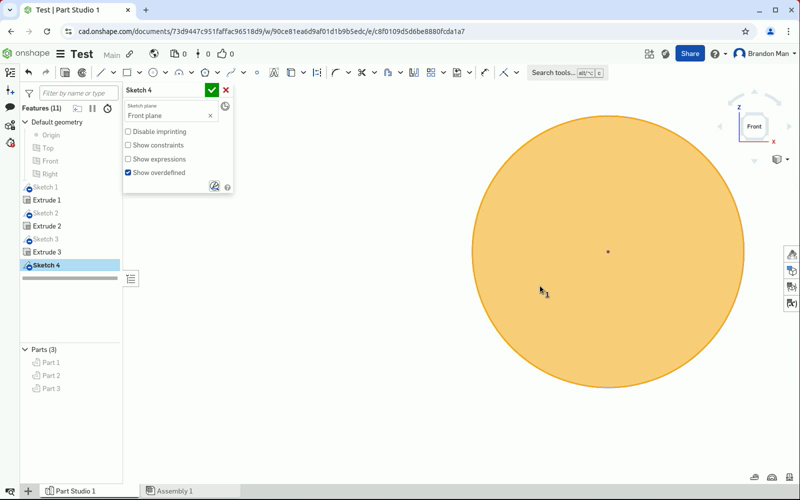
scroll(-6)
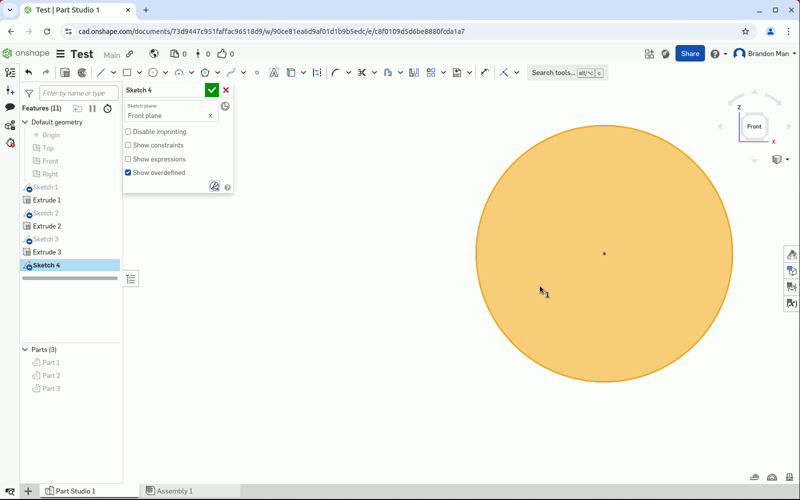
scroll(-6)
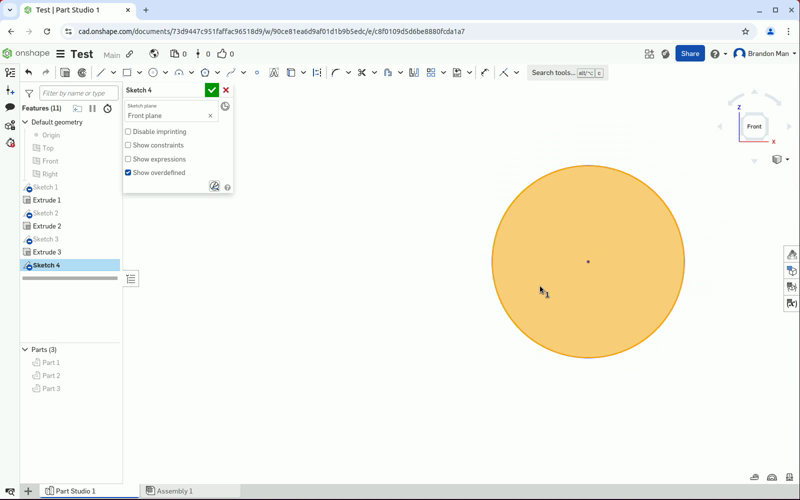
scroll(-6)
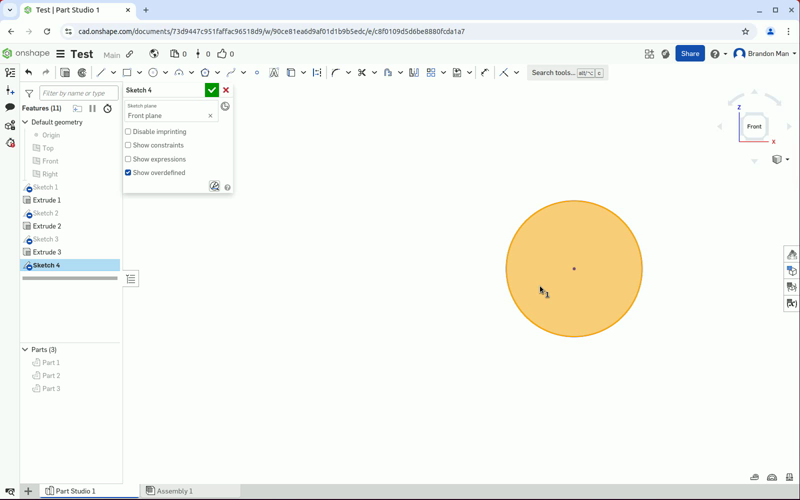
scroll(-6)
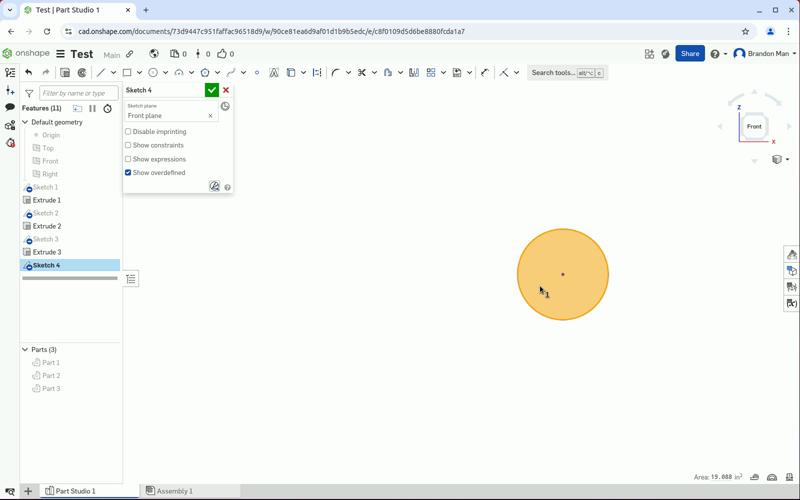
scroll(-6)
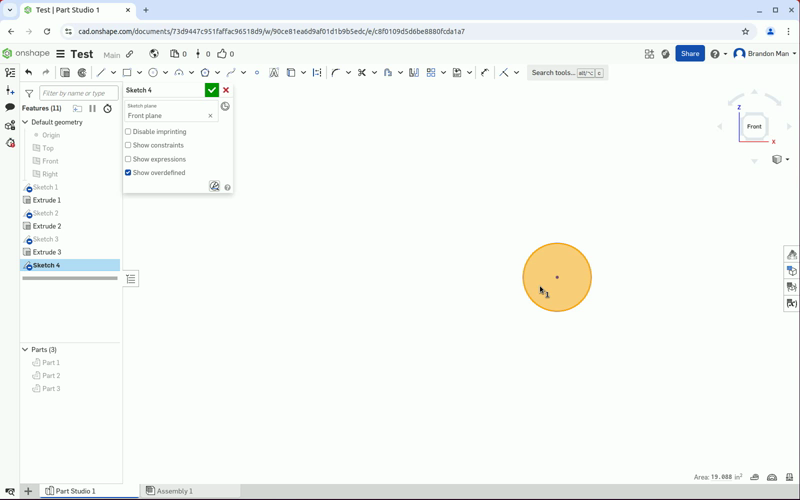
scroll(-6)
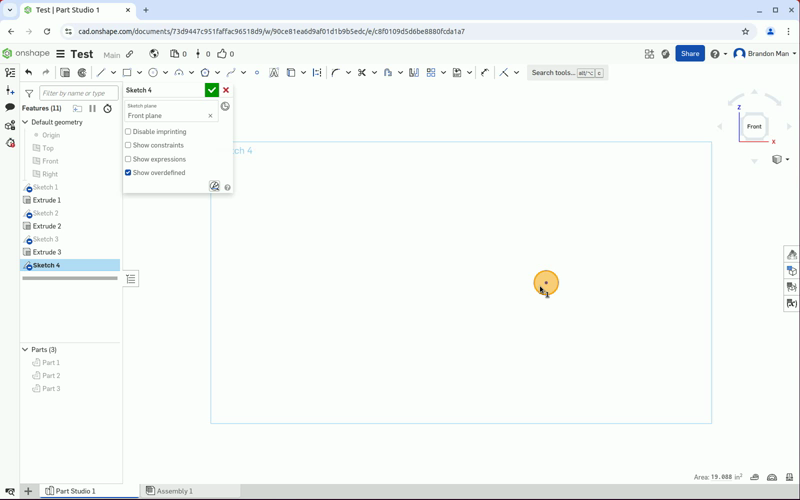
mouse_move(73, 352)
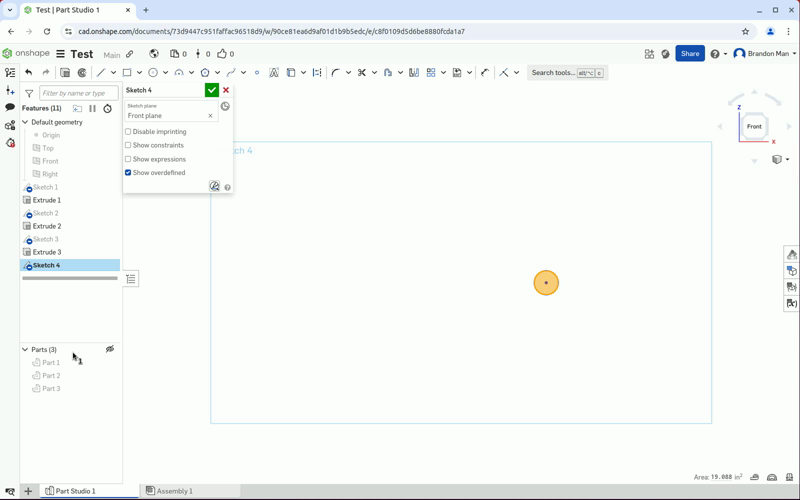
key(shift+y)
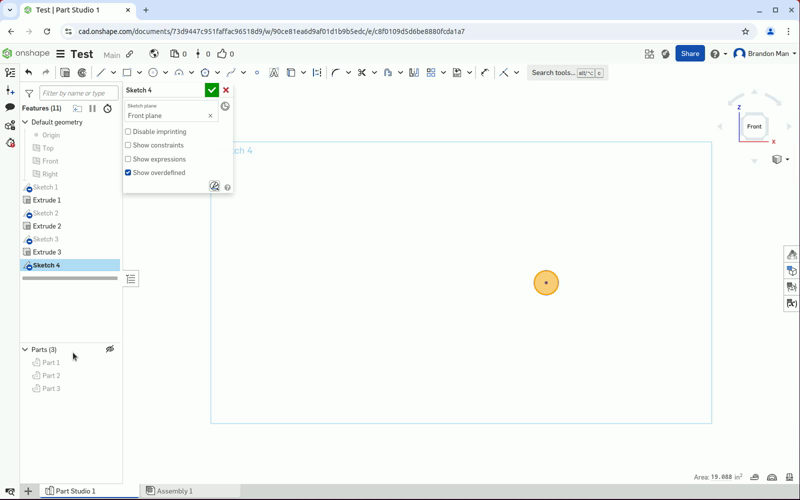
key(shift+e)
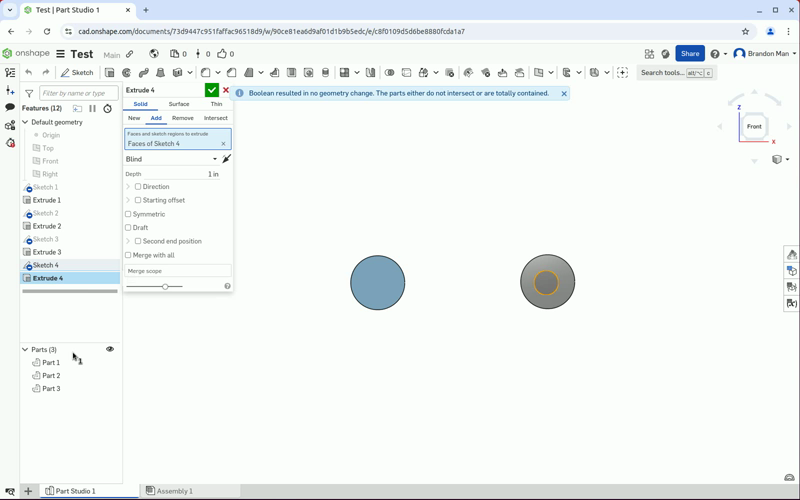
mouse_move(143, 106)
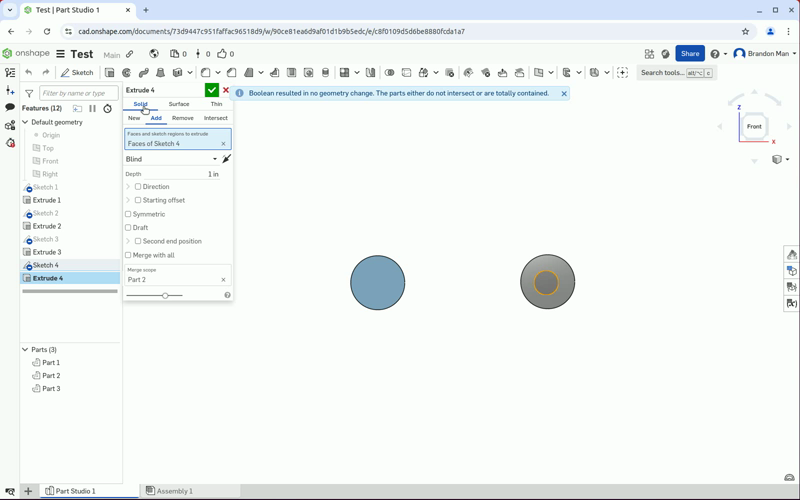
click(143, 106)
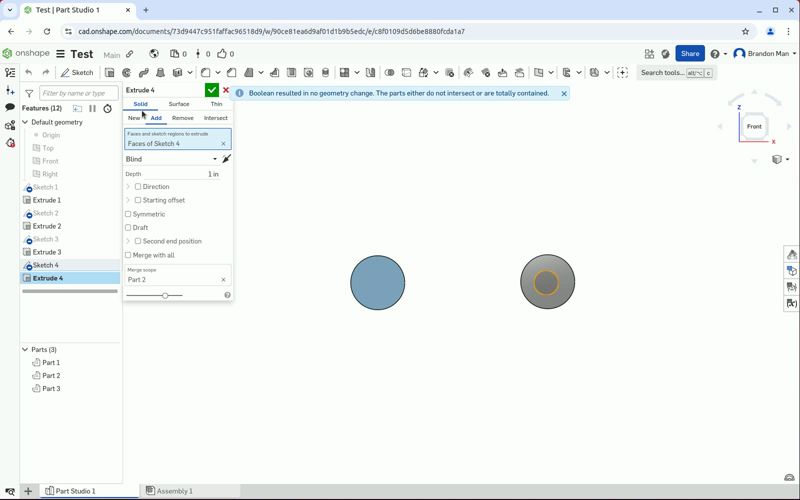
mouse_move(137, 120)
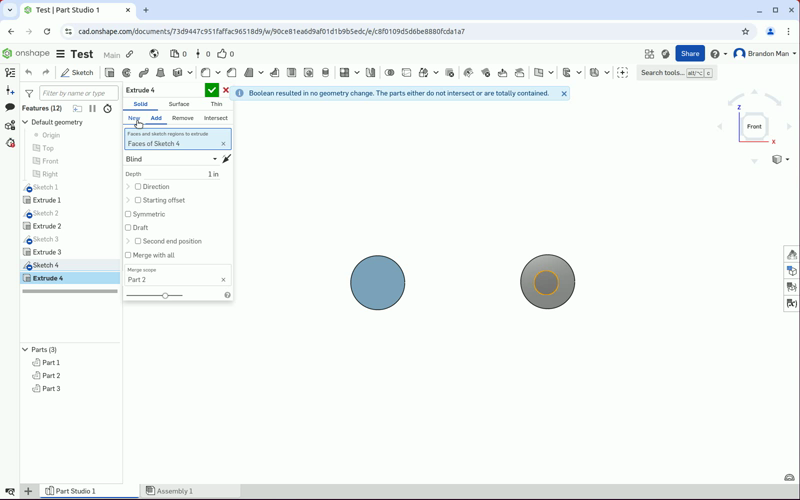
click(137, 120)
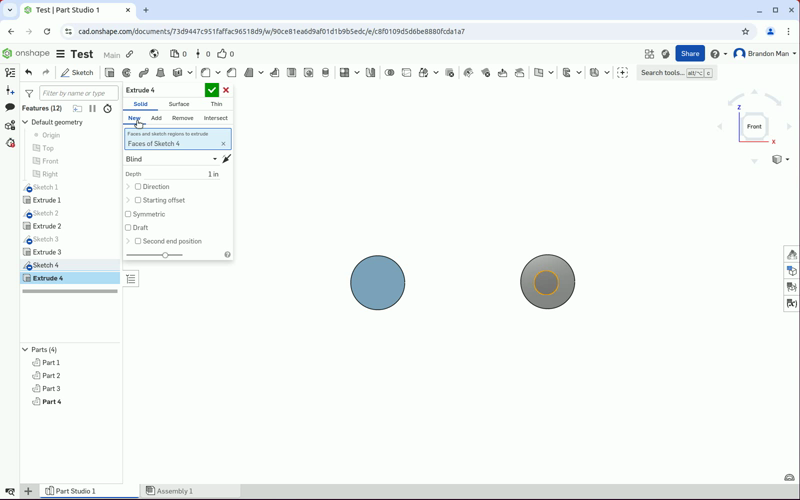
key(tab, 4)
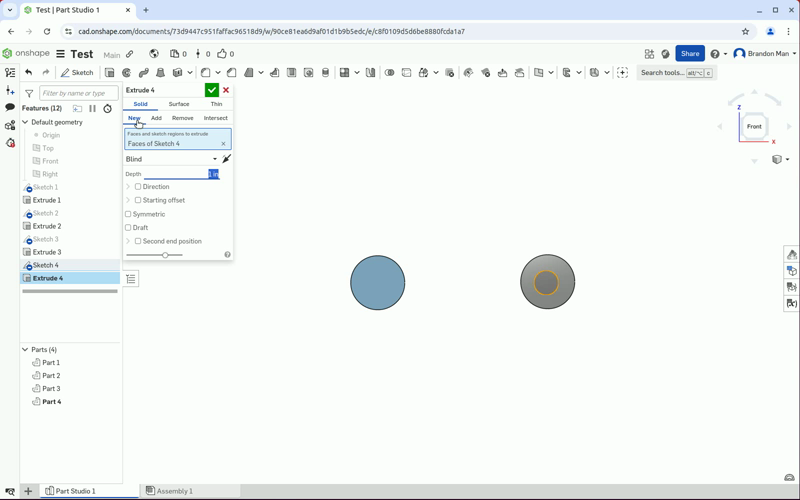
text(-0.241)
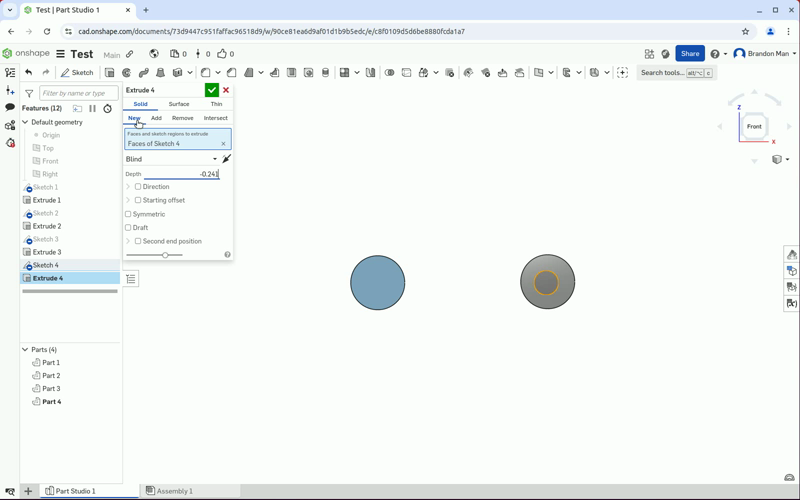
key(enter)
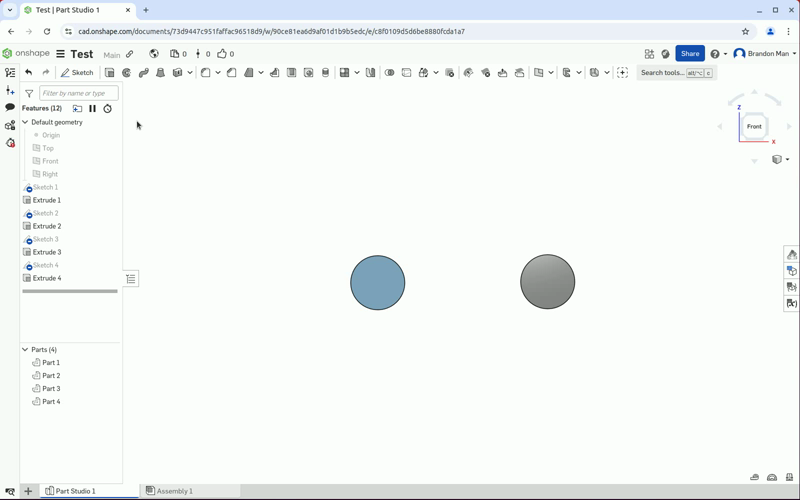
key(shift+h)
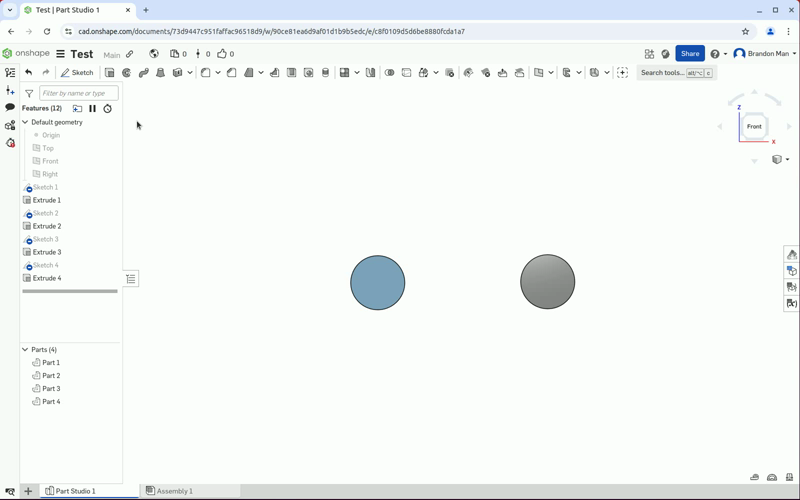
key(shift+h)
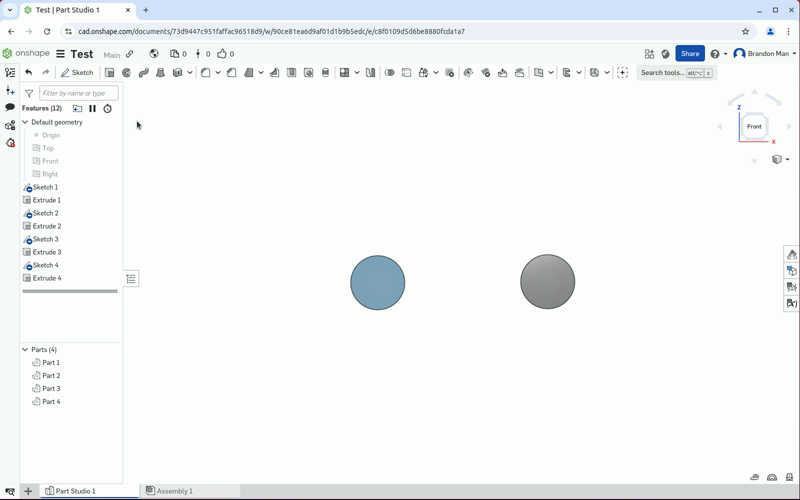
key(shift+7)
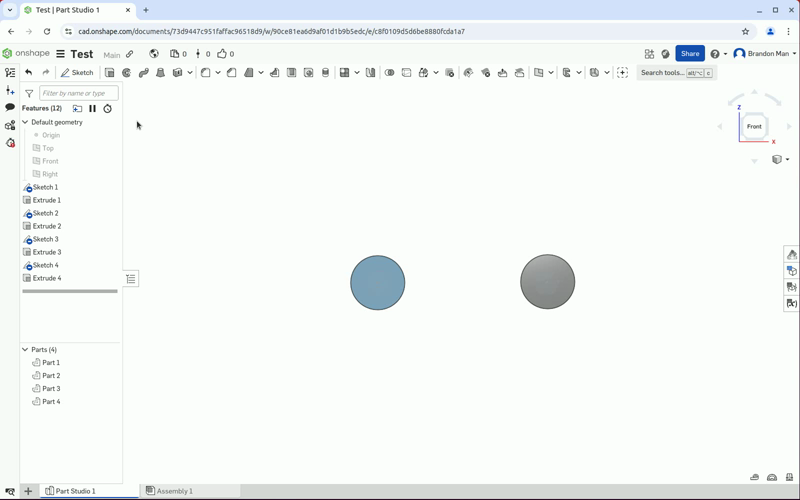
key(left, 2)
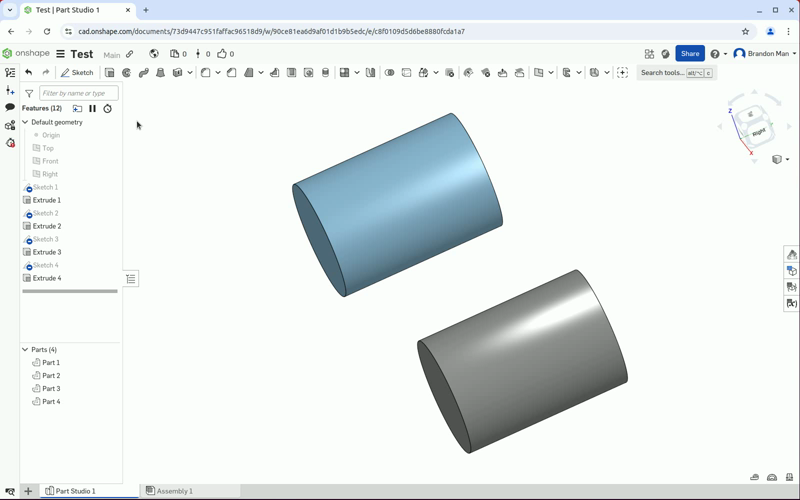
key(down, 2)
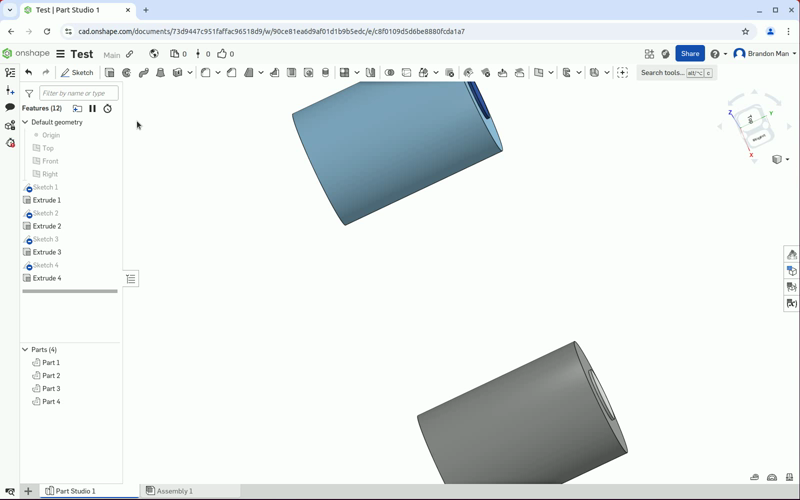
key(up, 2)
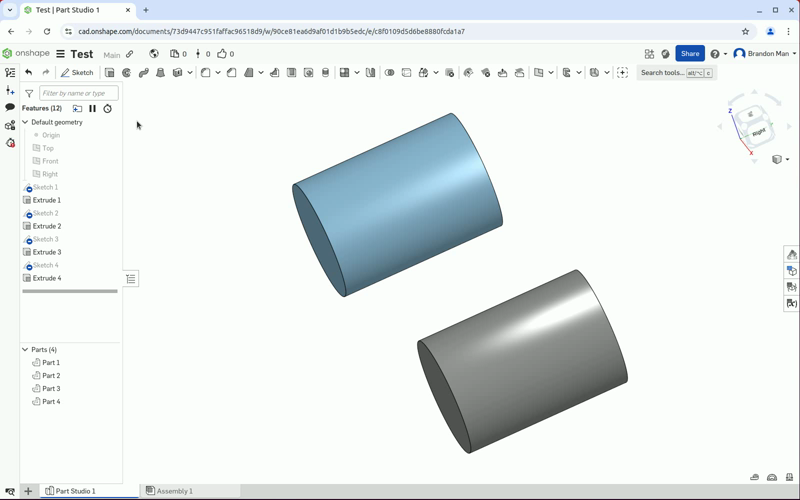
key(right, 2)
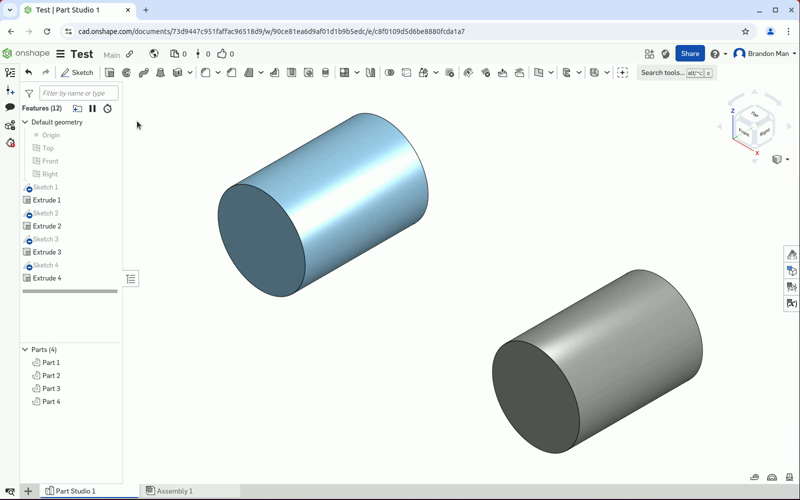
mouse_move(73, 189)
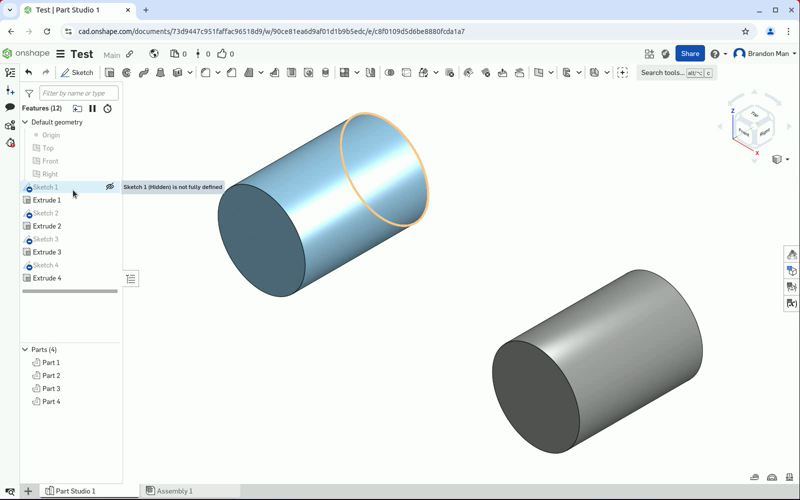
click(73, 189)